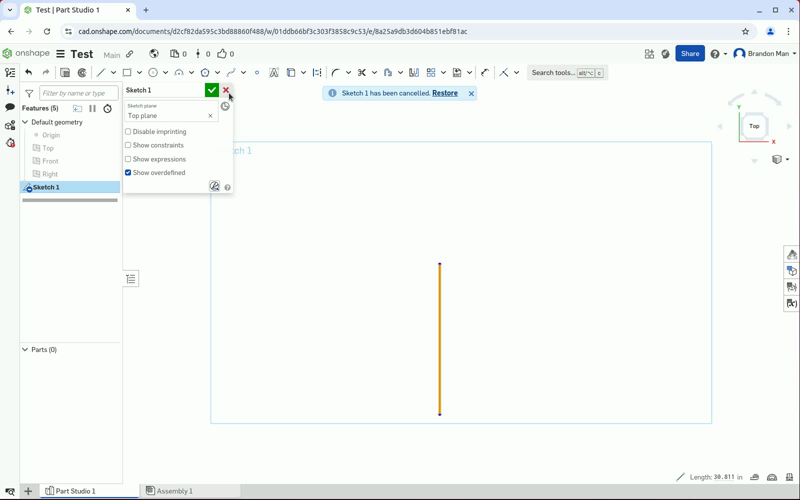
key(shift+h)
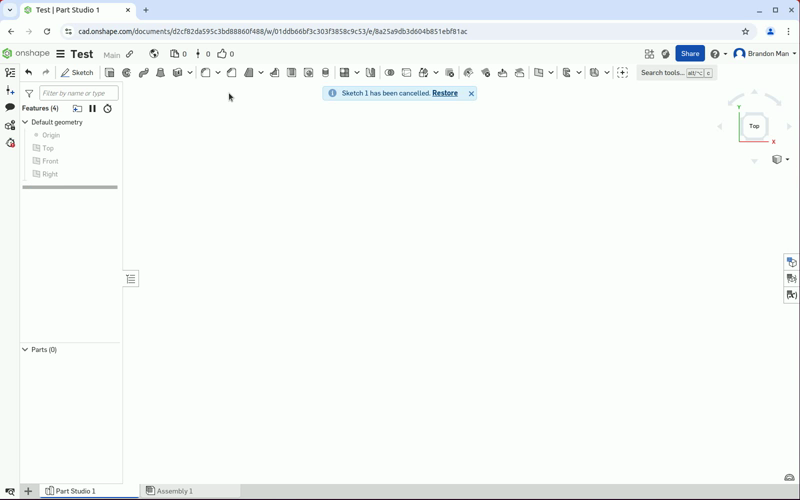
mouse_move(73, 352)
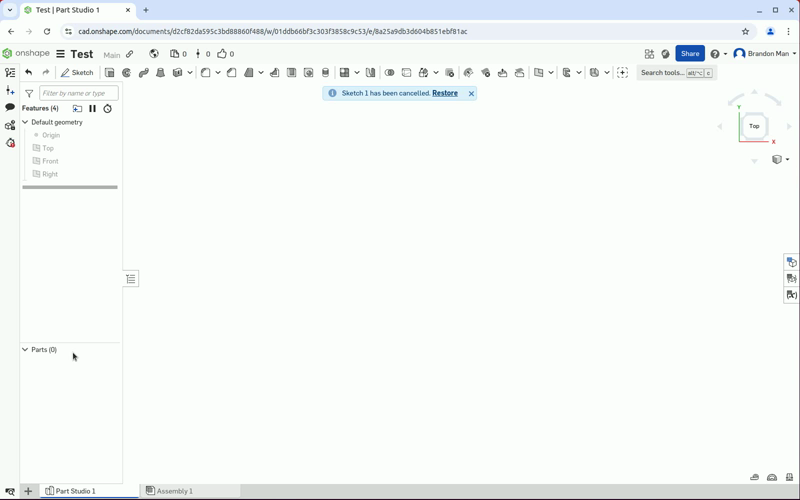
key(y)
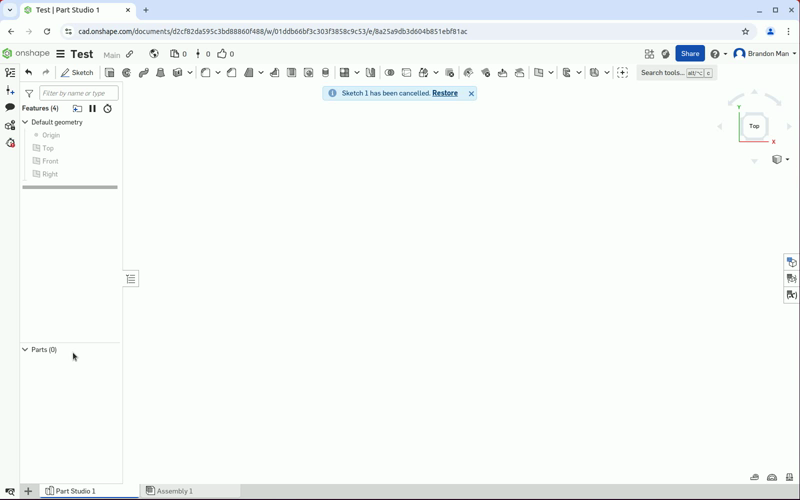
key(shift+p)
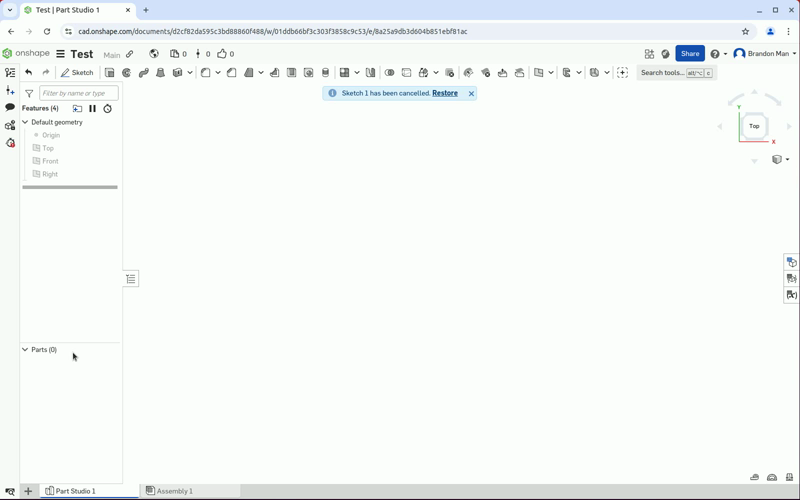
key(space)
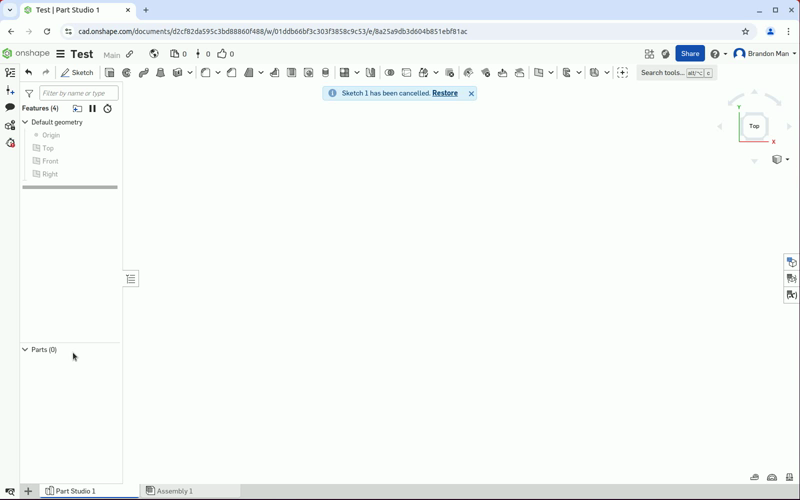
key_down(shift)
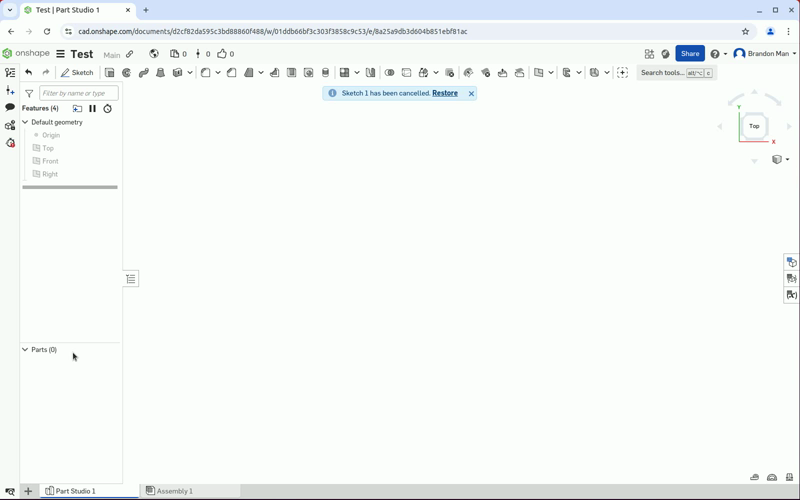
key(up)
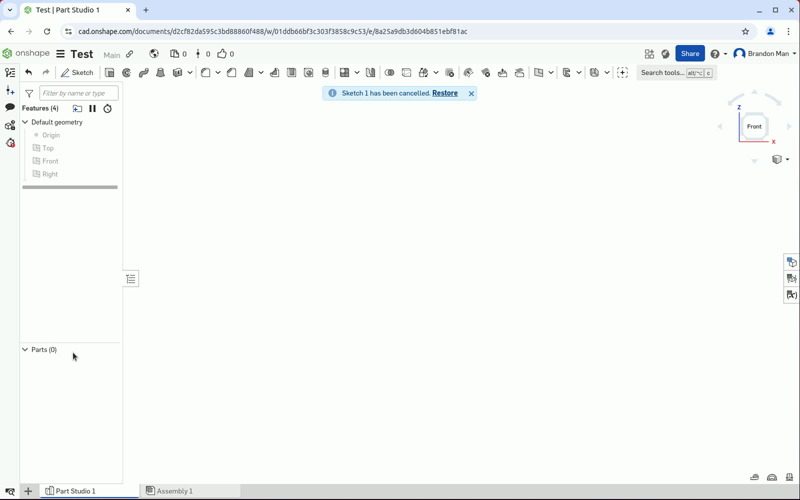
key_up(shift)
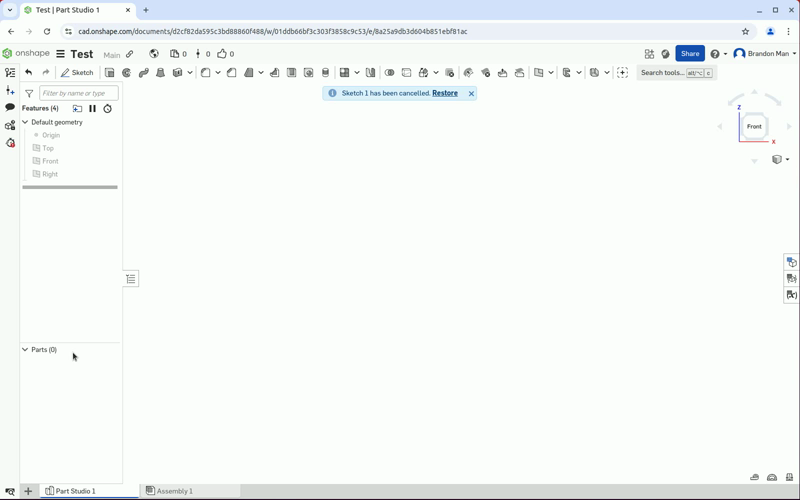
mouse_move(73, 352)
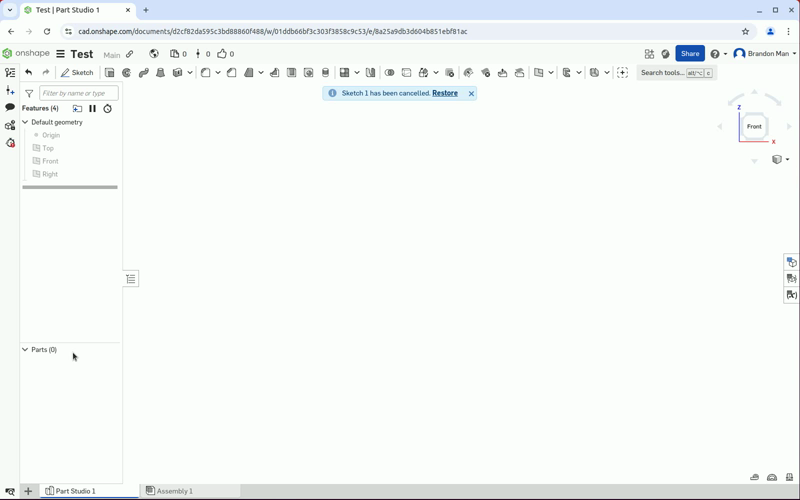
key(shift+y)
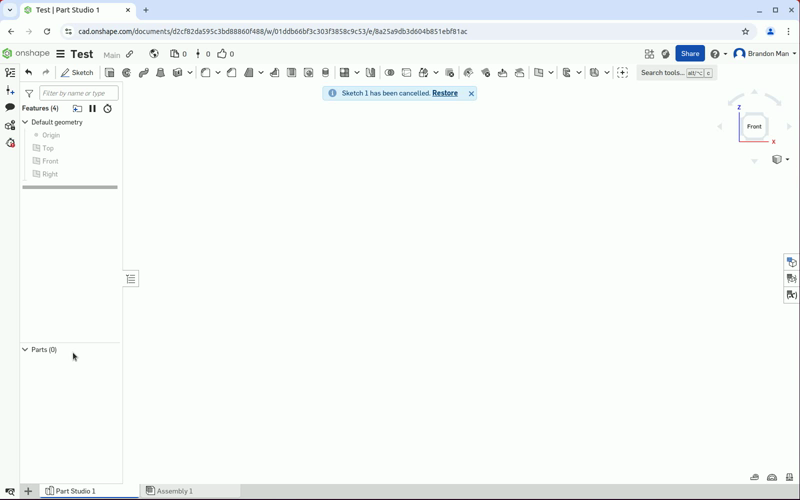
key(shift+s)
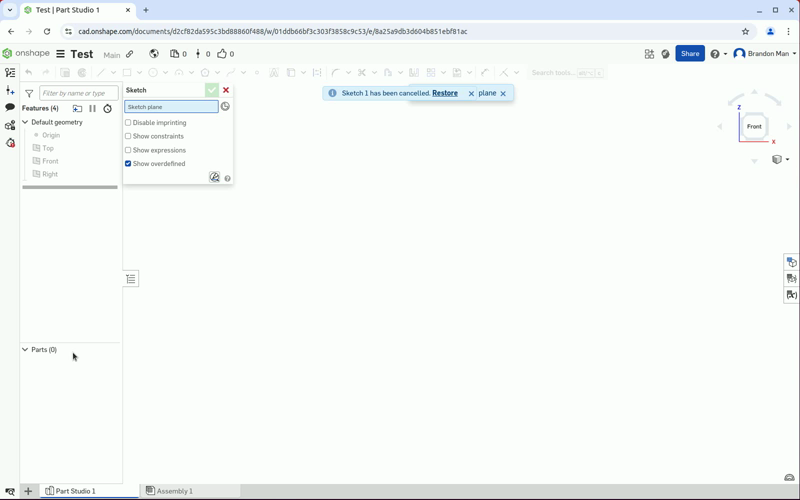
mouse_move(73, 163)
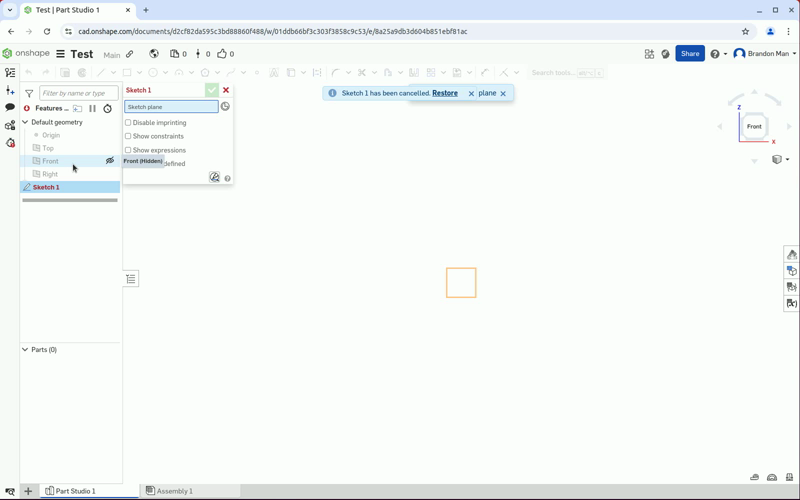
click(73, 163)
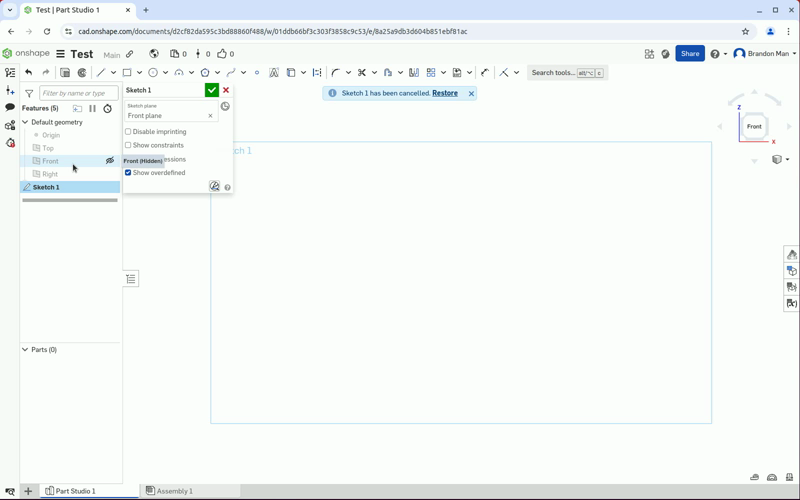
mouse_move(73, 352)
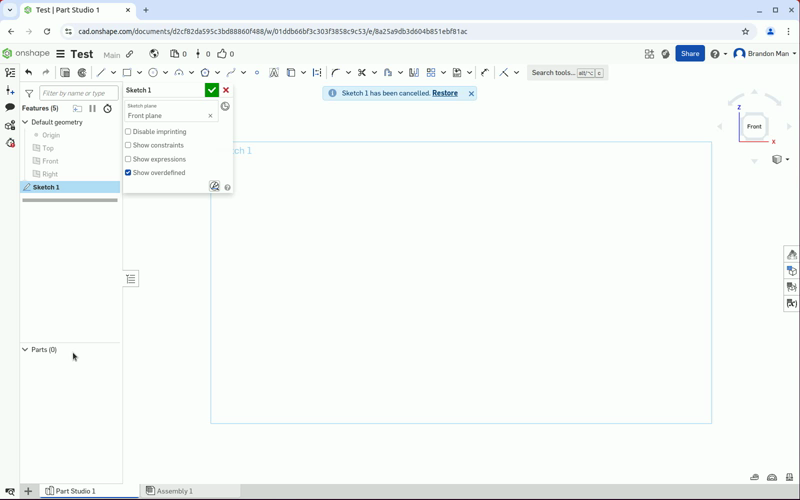
key(y)
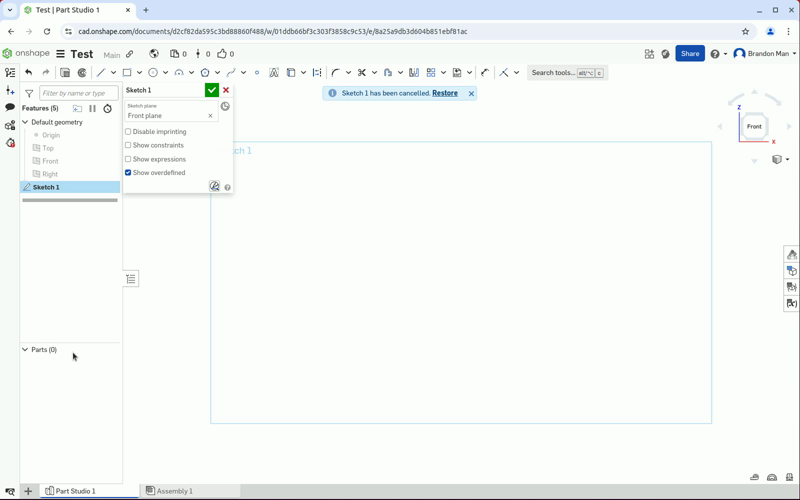
key(c)
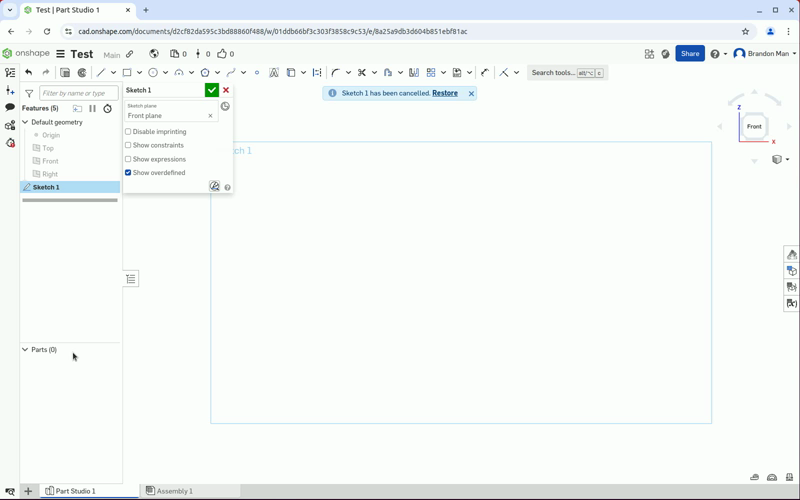
key_down(shift)
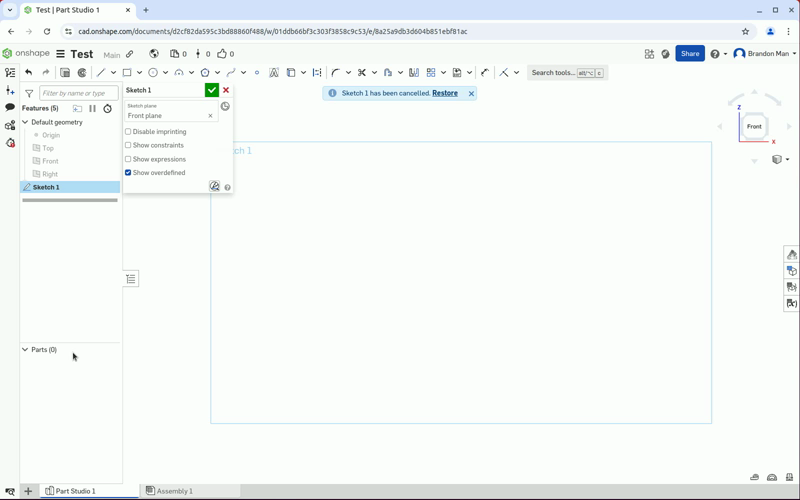
mouse_move(461, 282)
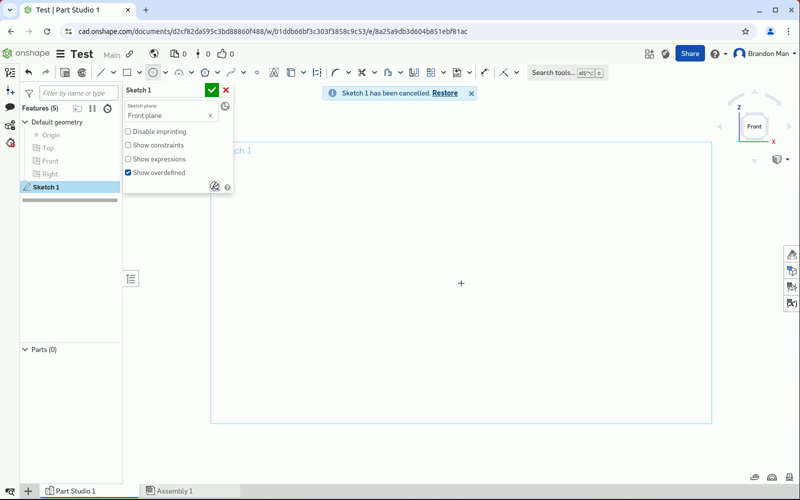
click(461, 282)
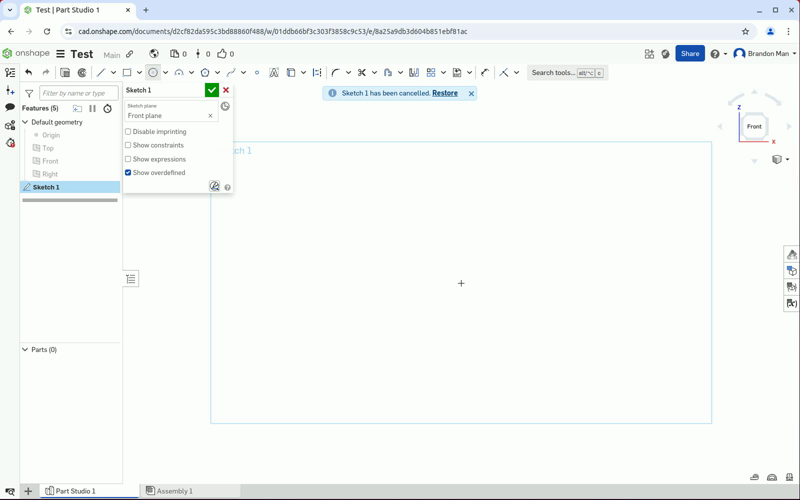
key_up(shift)
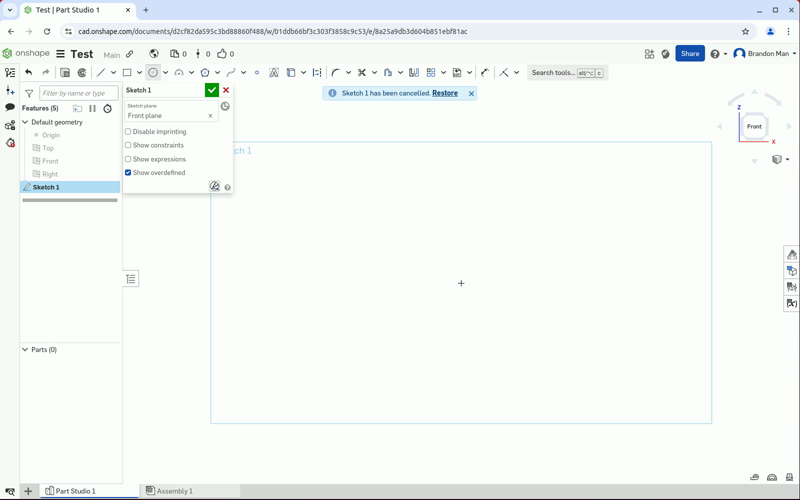
mouse_move(497, 282)
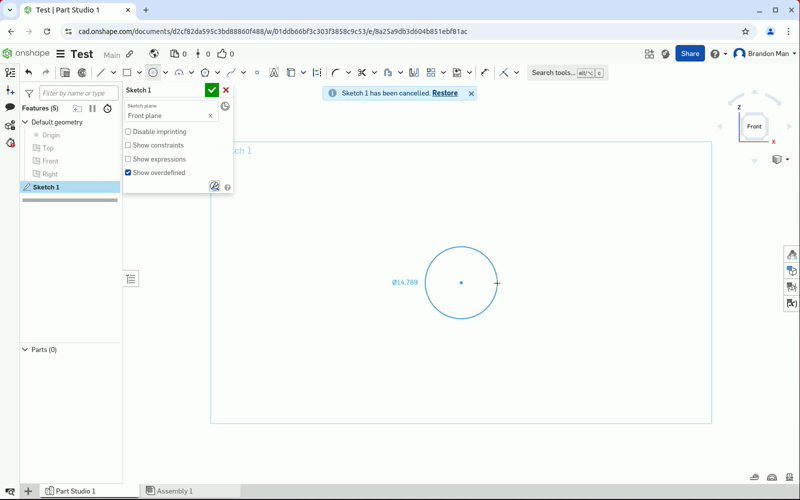
click(497, 282)
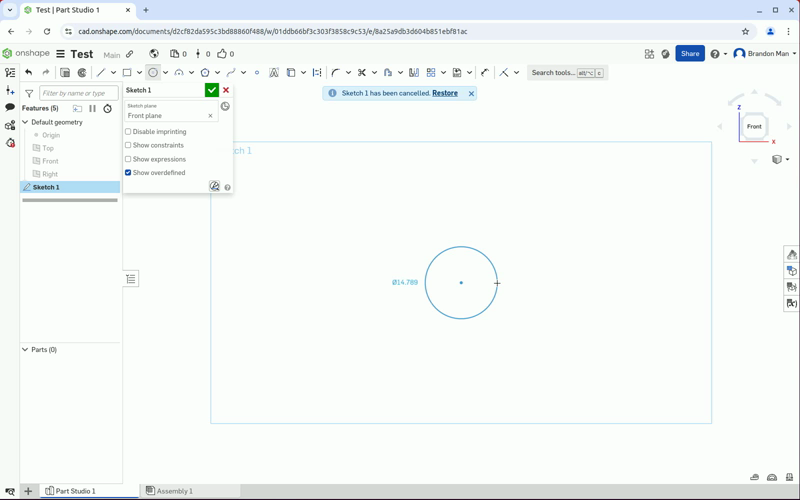
key(esc)
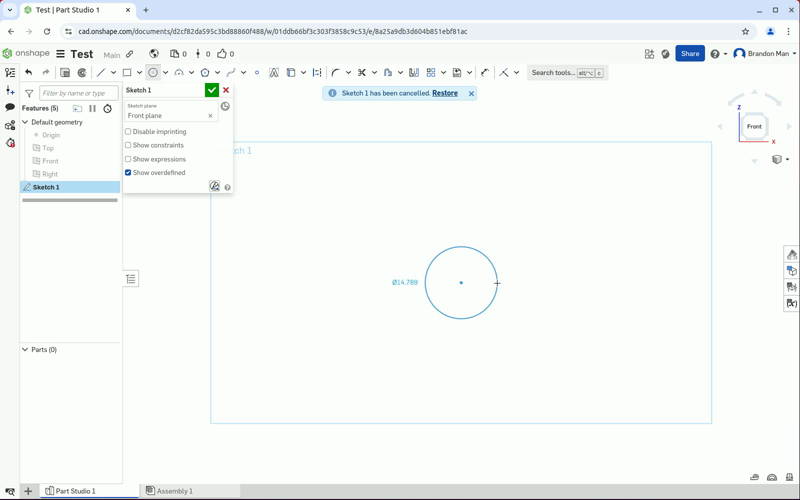
key(c)
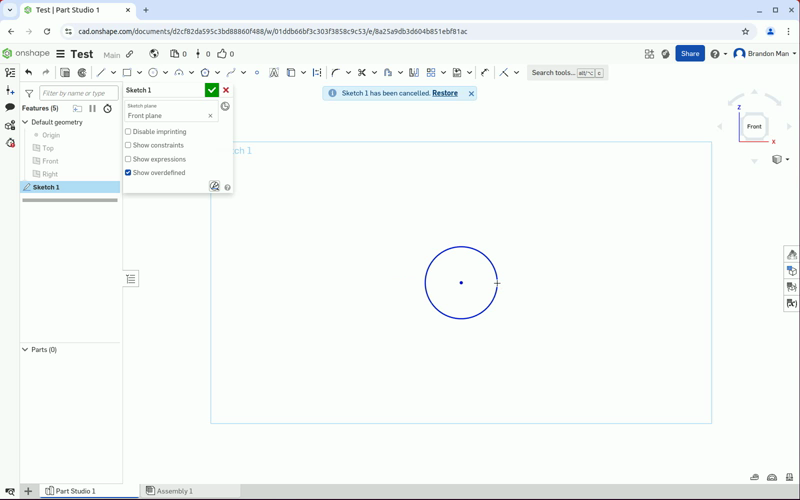
key_down(shift)
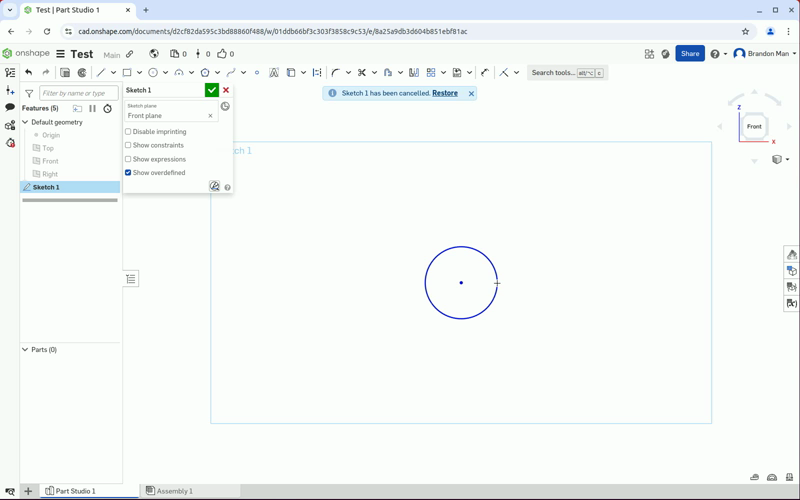
mouse_move(461, 282)
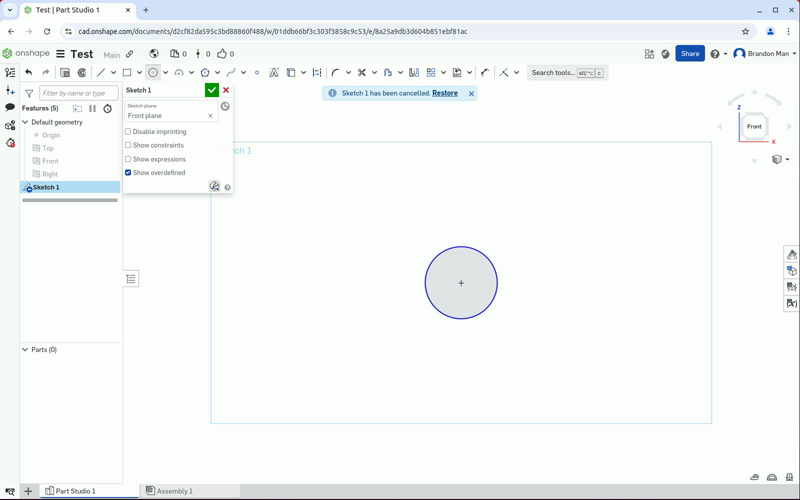
click(461, 282)
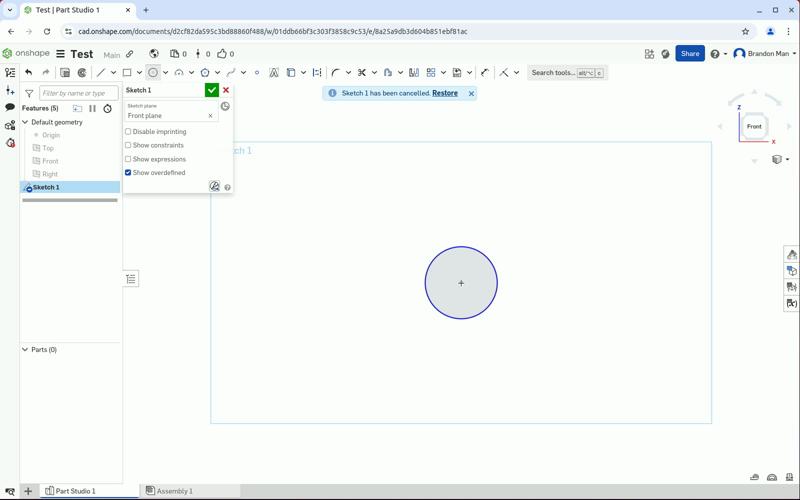
key_up(shift)
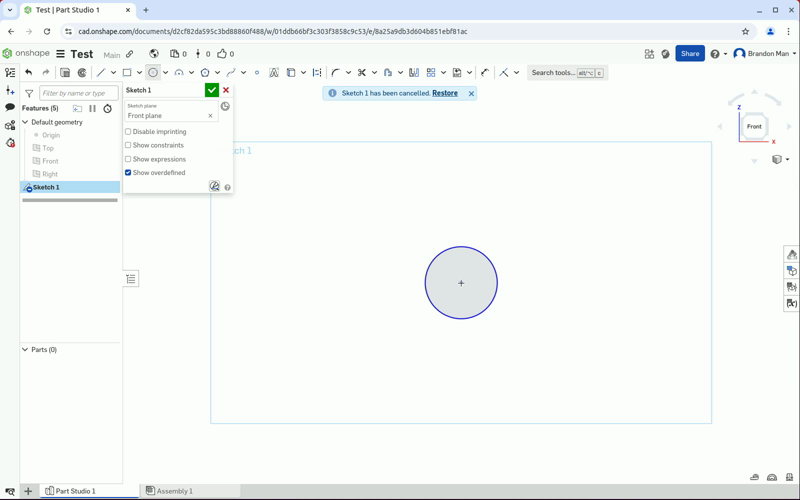
mouse_move(479, 282)
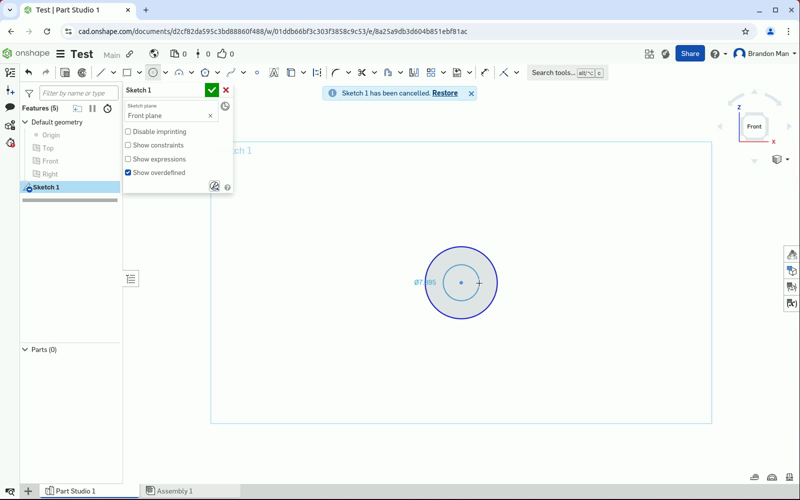
click(479, 282)
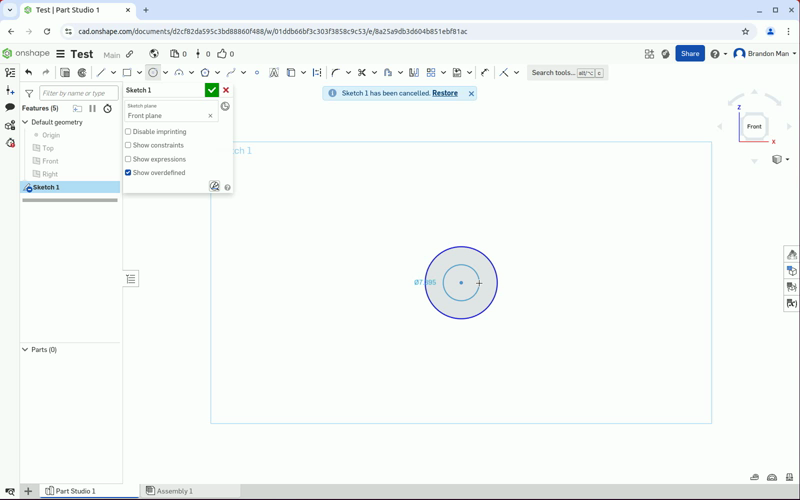
key(esc)
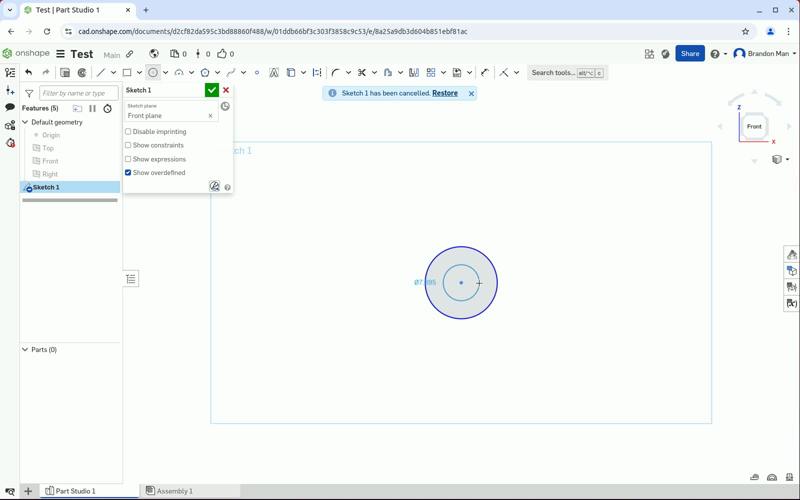
mouse_move(473, 300)
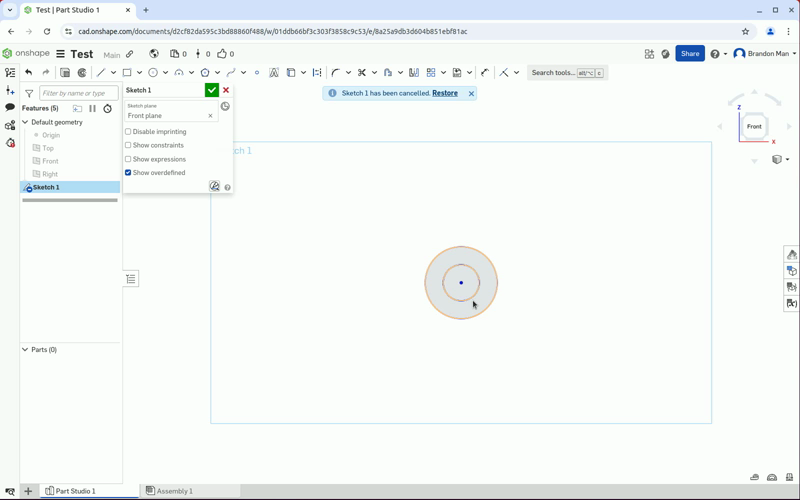
click(473, 300)
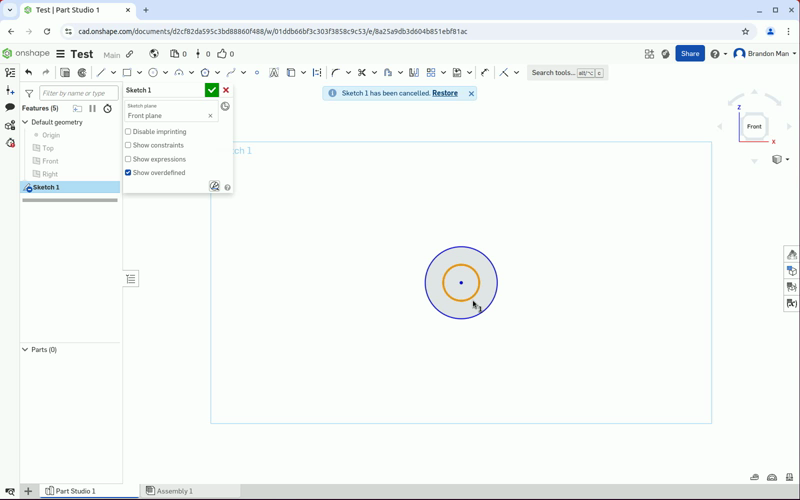
mouse_move(73, 352)
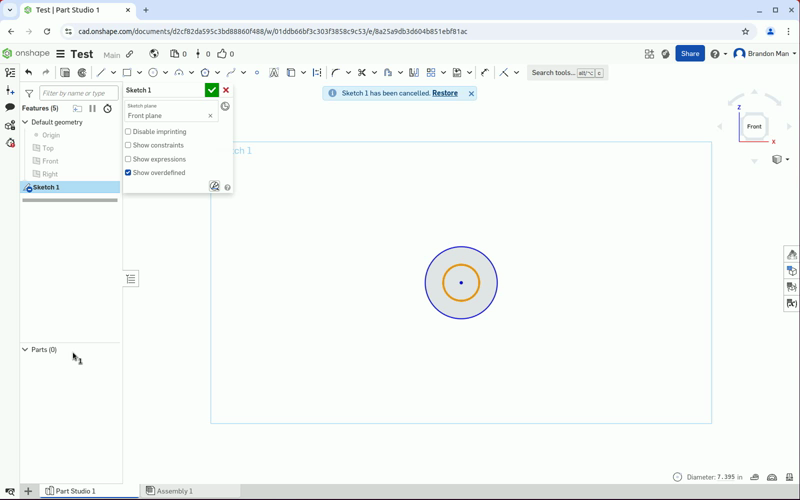
key(shift+y)
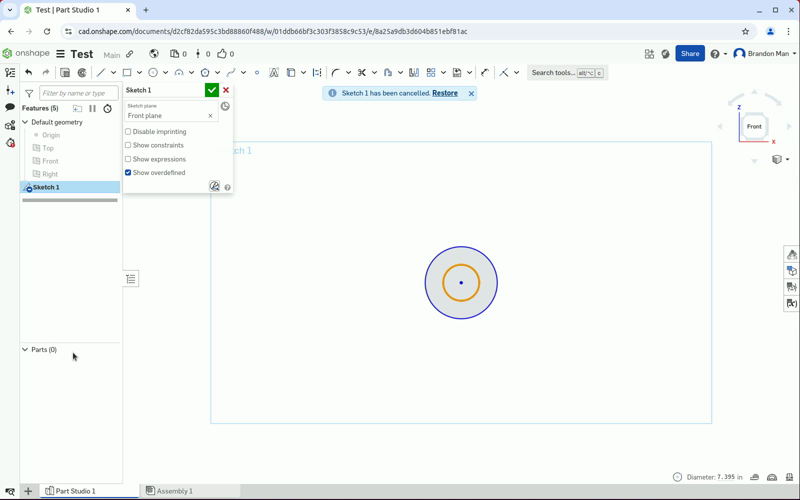
key(shift+e)
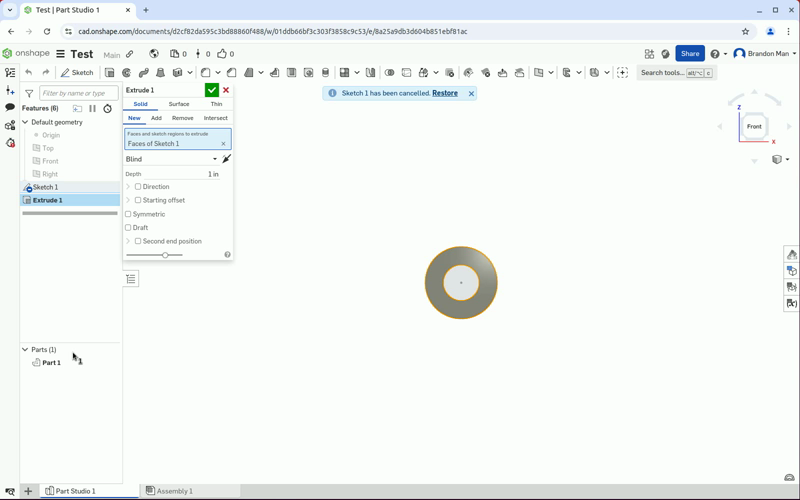
mouse_move(143, 106)
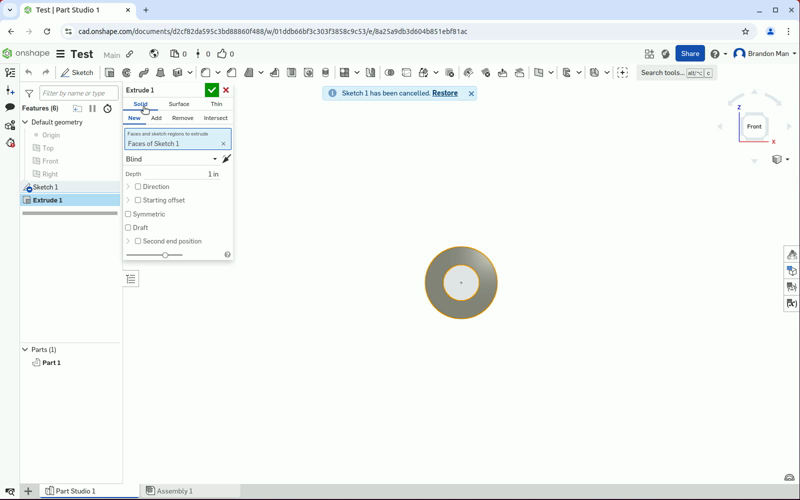
click(143, 106)
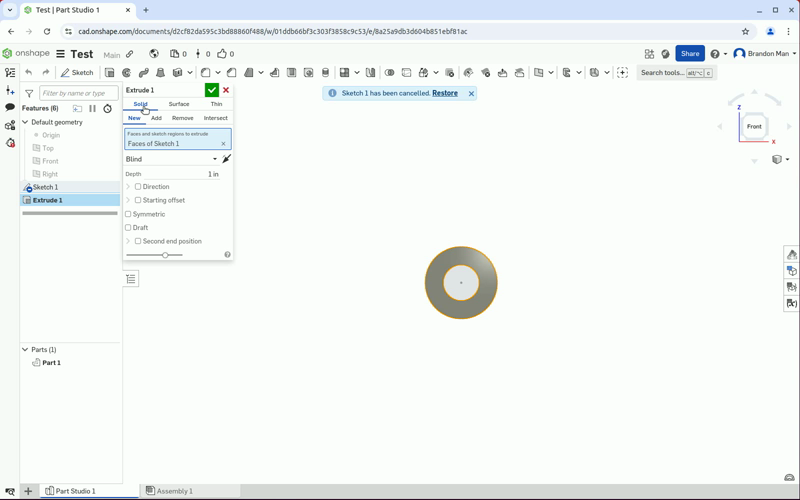
mouse_move(137, 120)
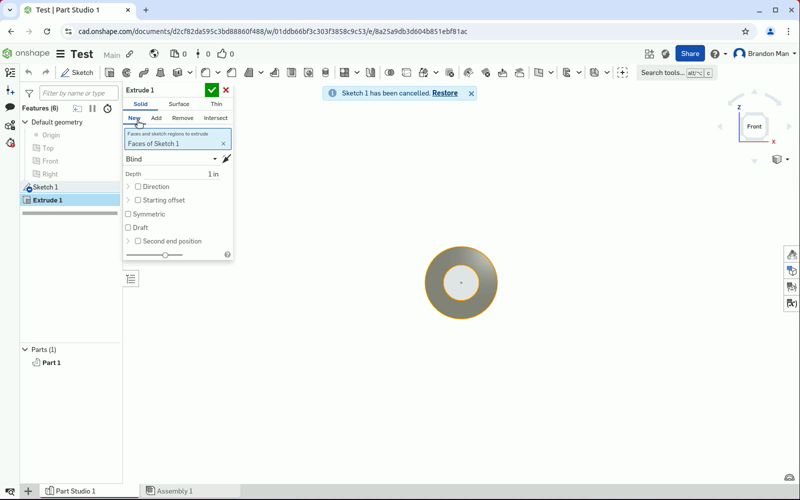
click(137, 120)
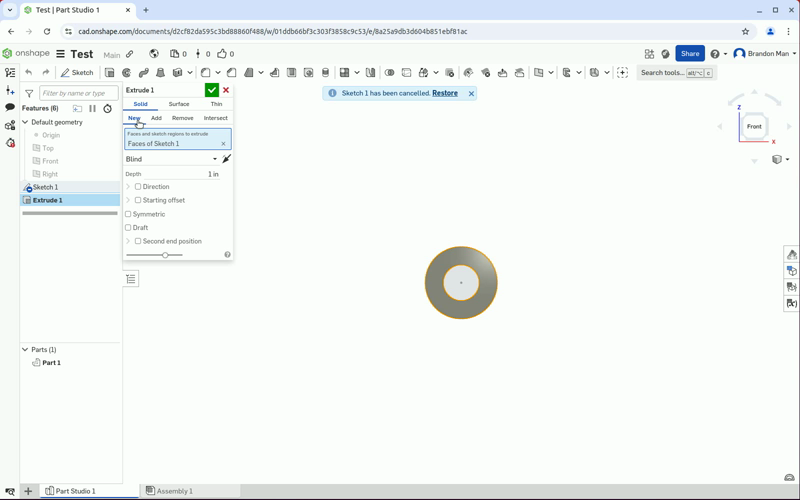
key(tab, 4)
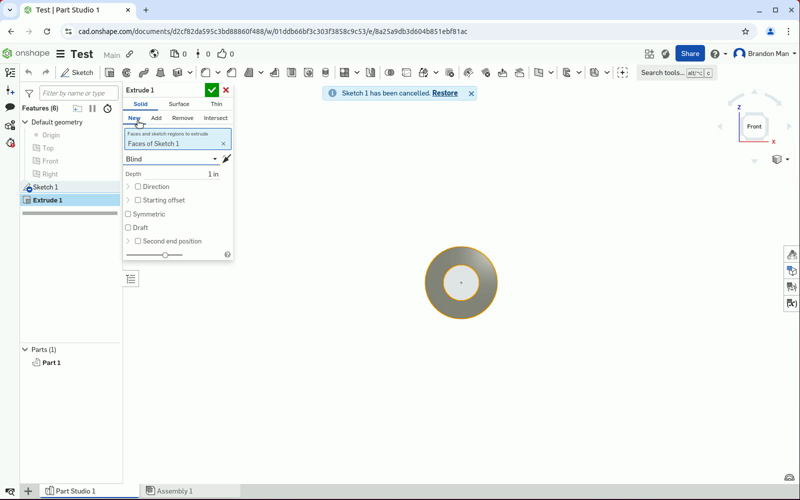
text(3.611)
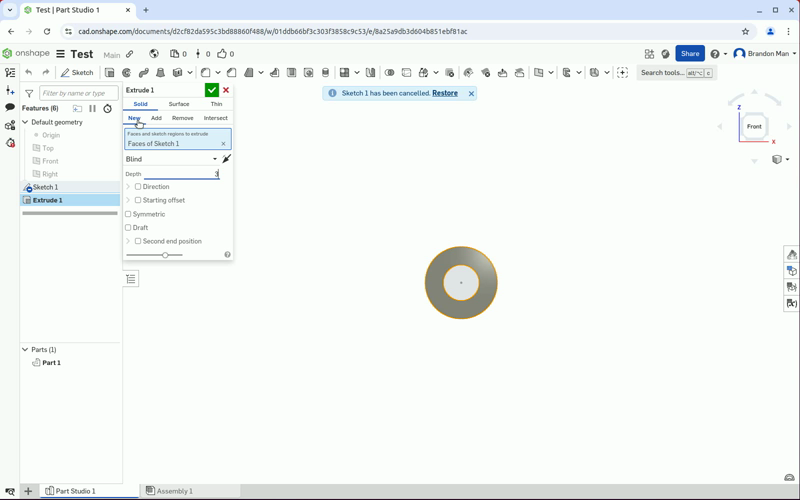
key(enter)
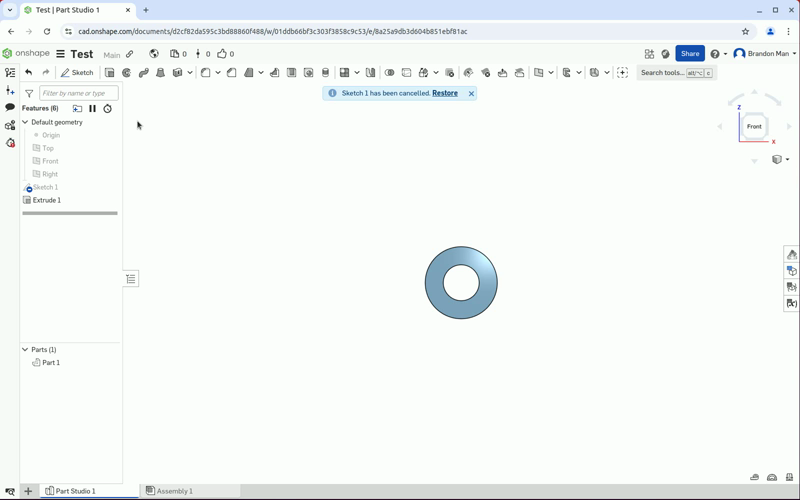
key(shift+h)
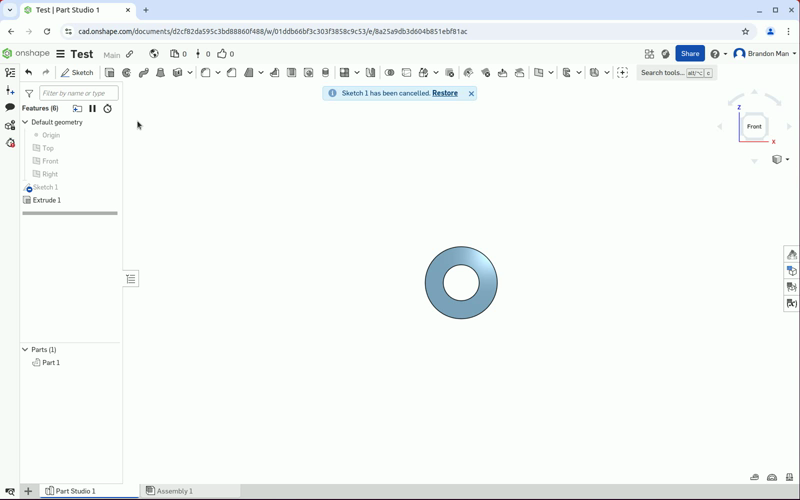
key(shift+h)
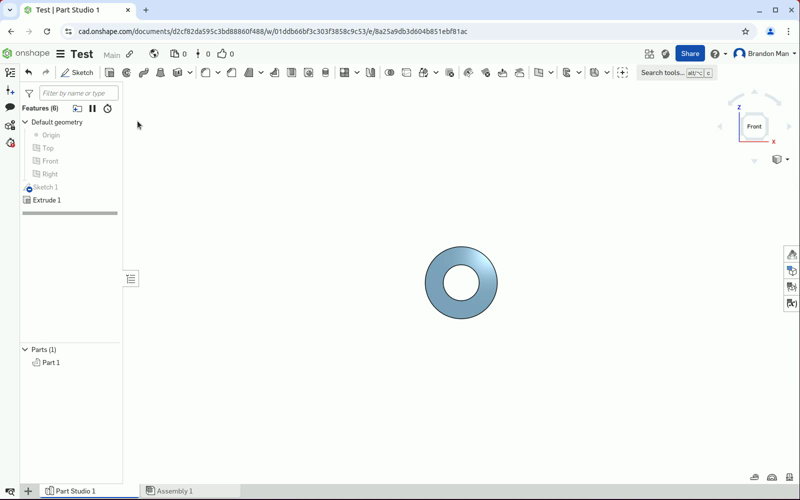
mouse_move(73, 189)
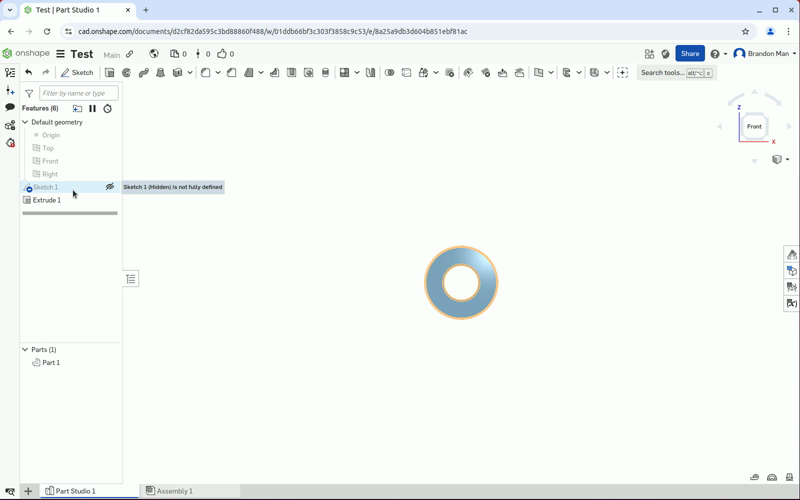
click(73, 189)
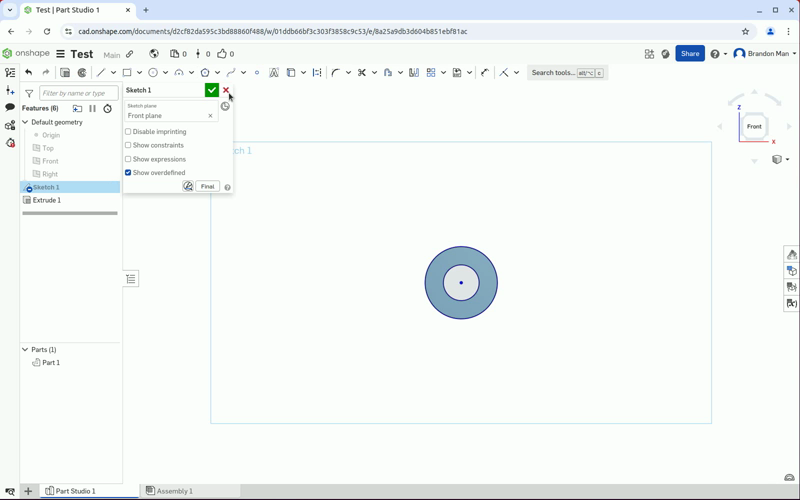
mouse_move(229, 92)
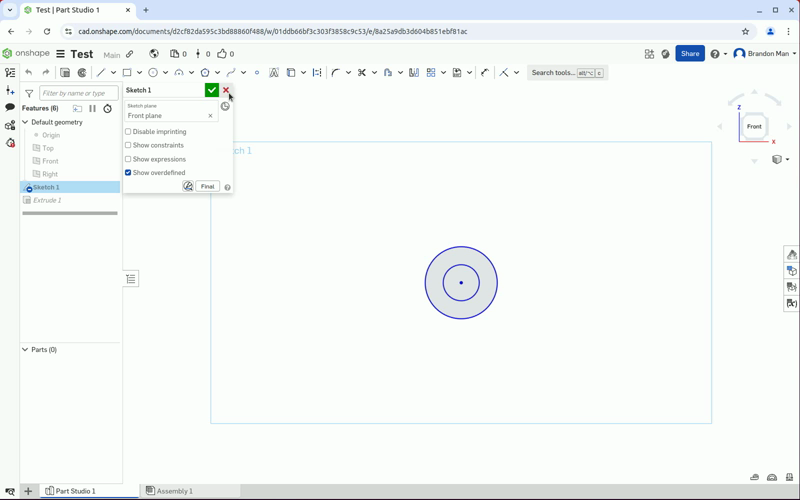
click(229, 92)
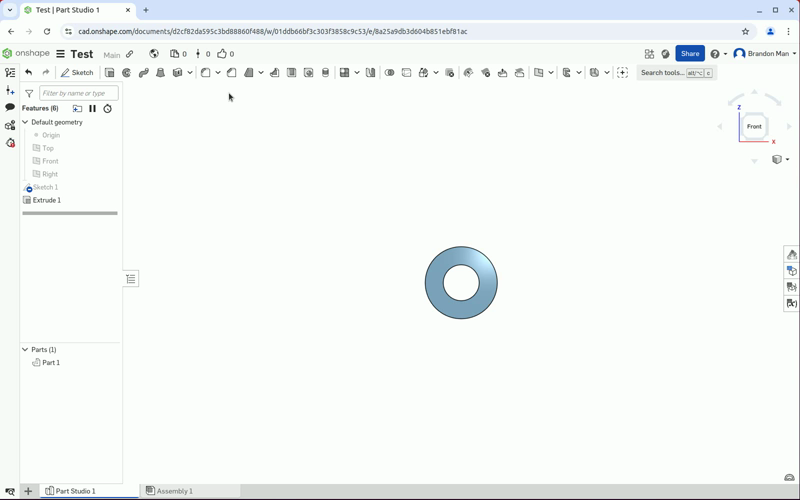
mouse_move(541, 75)
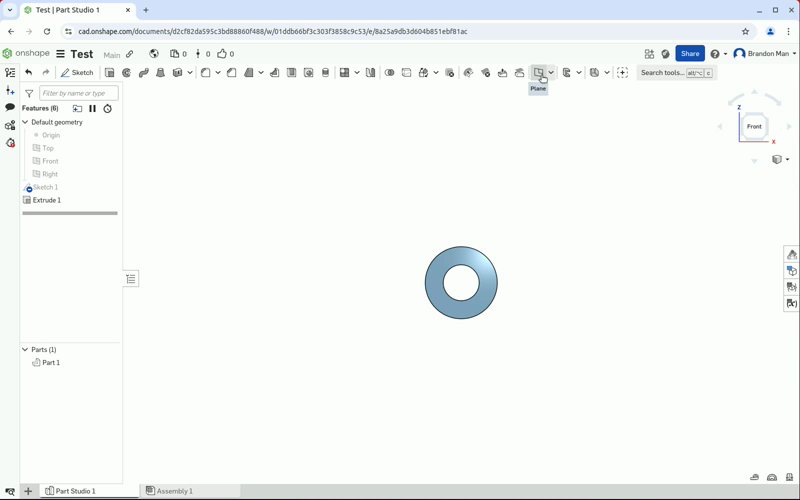
click(541, 75)
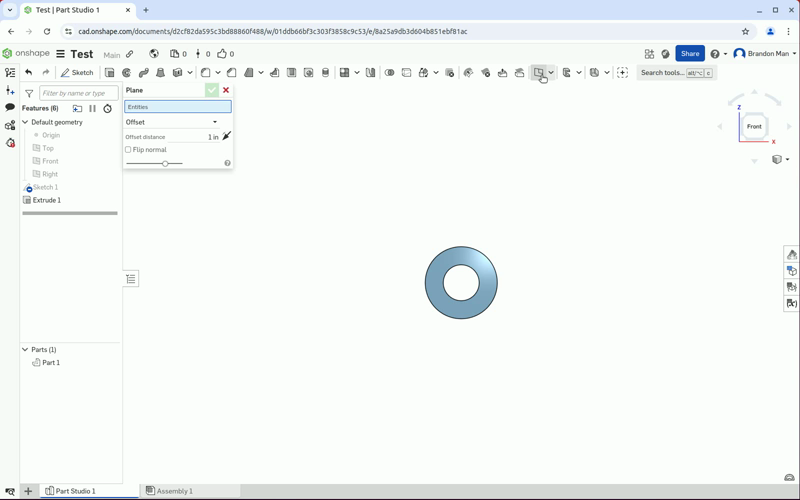
mouse_move(73, 163)
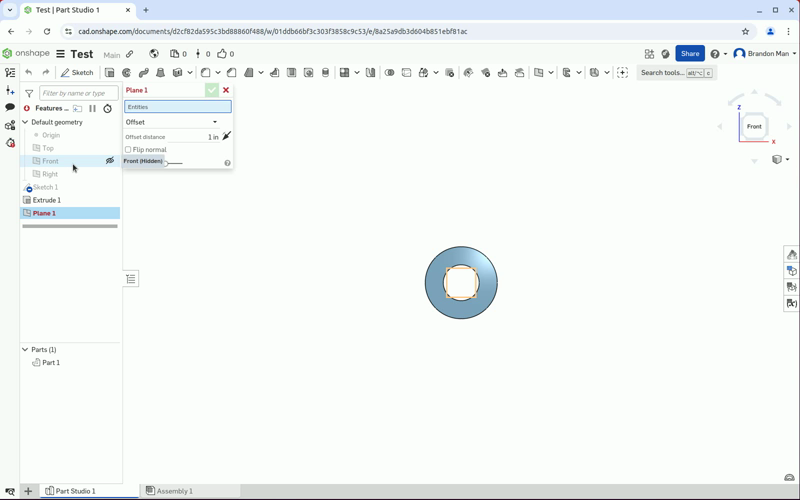
click(73, 163)
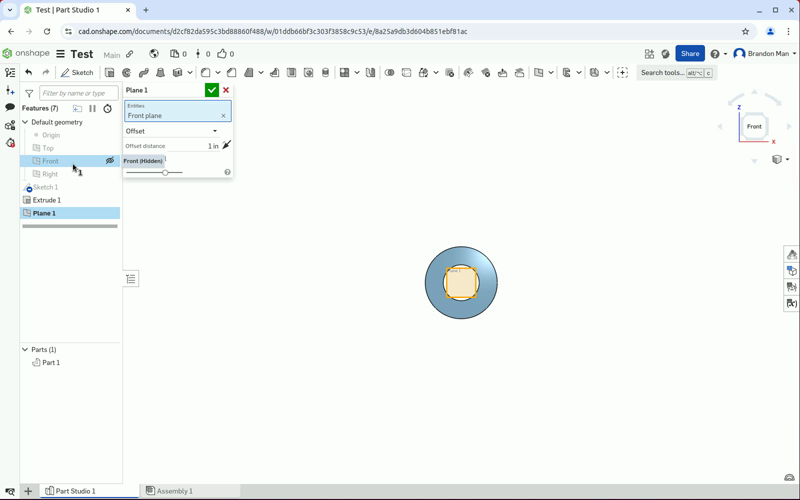
key(tab, 2)
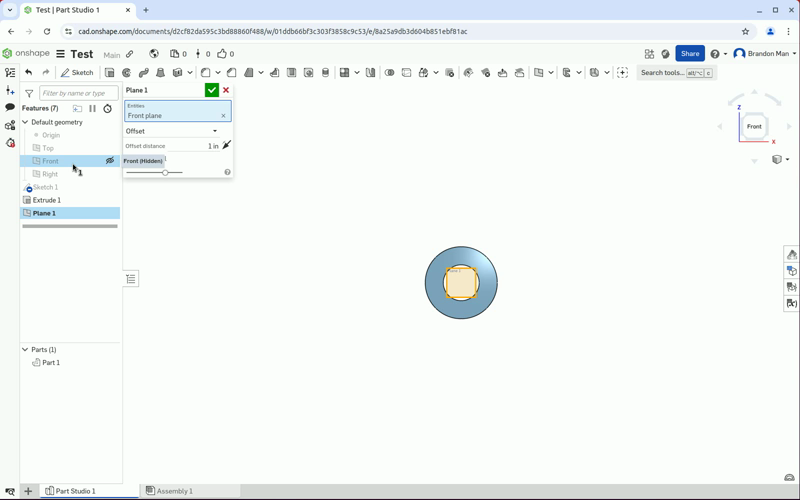
text(3.605)
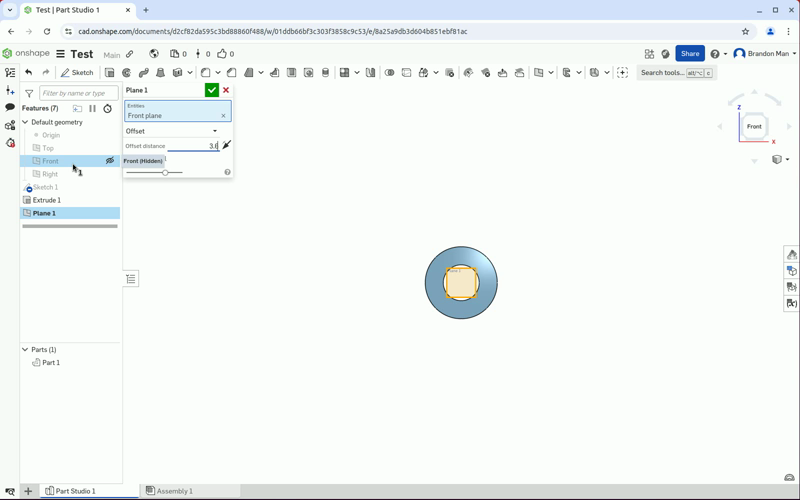
key(enter, 2)
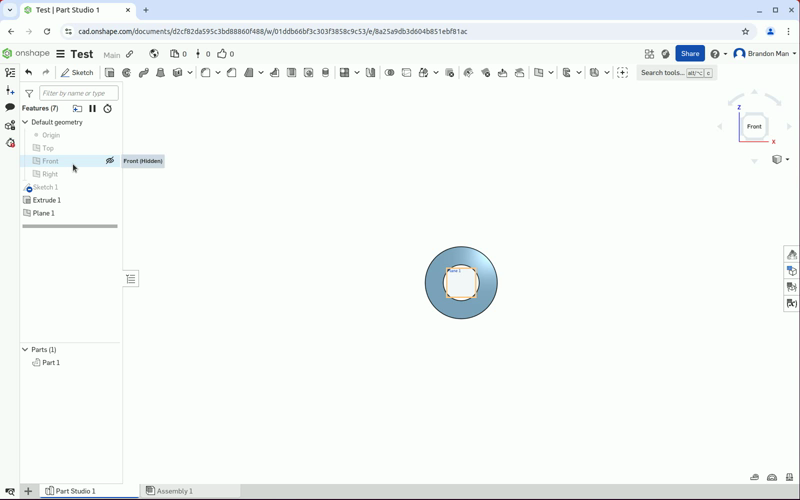
key(shift+s)
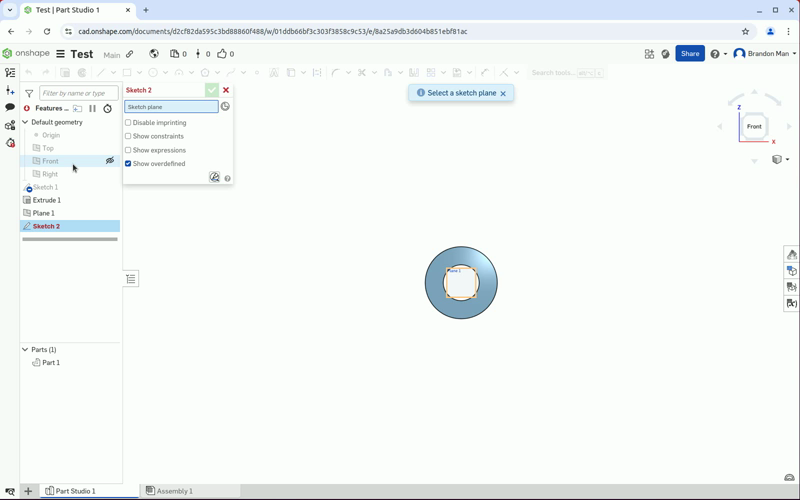
mouse_move(73, 215)
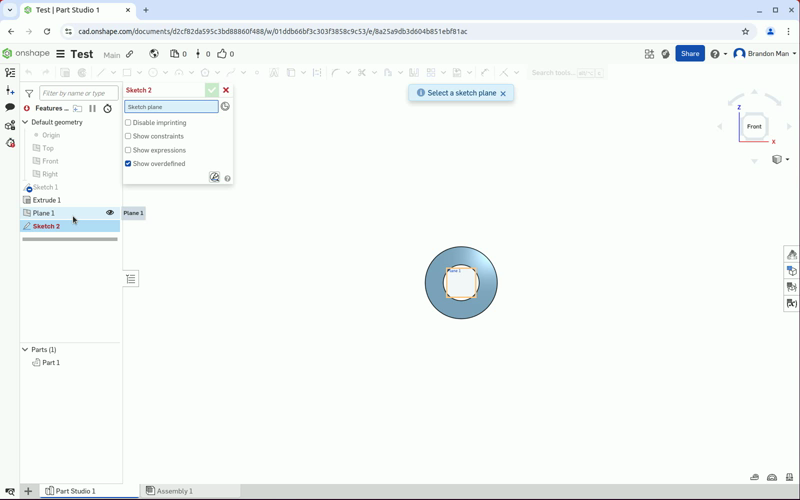
click(73, 215)
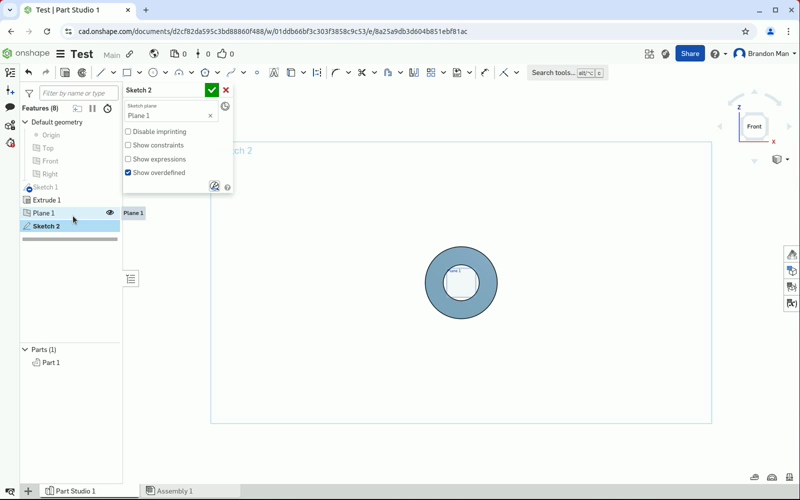
mouse_move(73, 352)
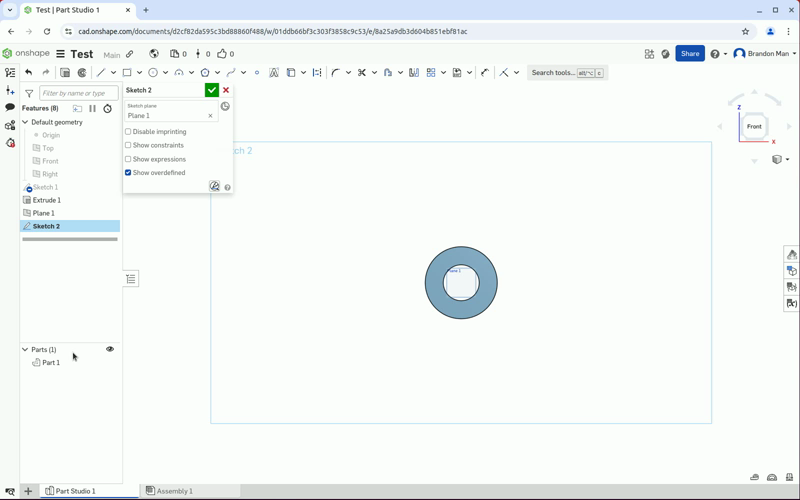
key(y)
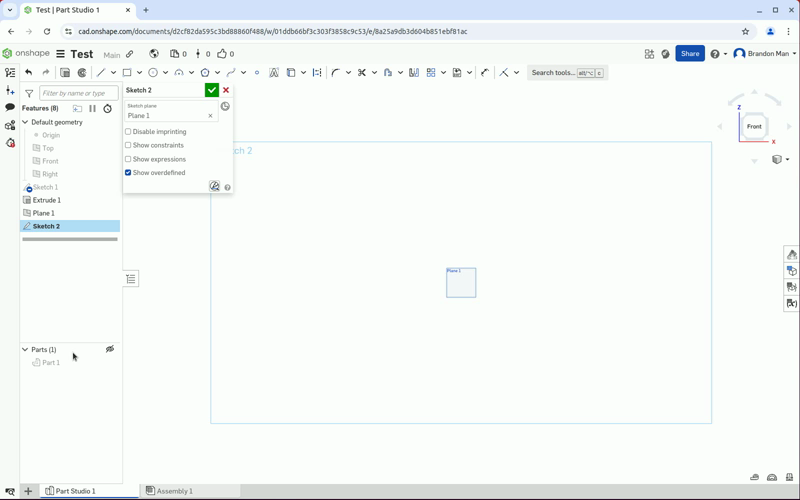
key(c)
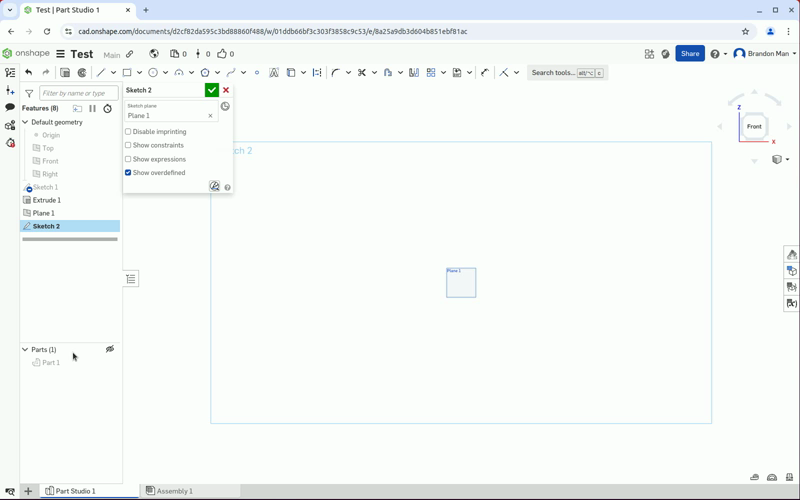
key_down(shift)
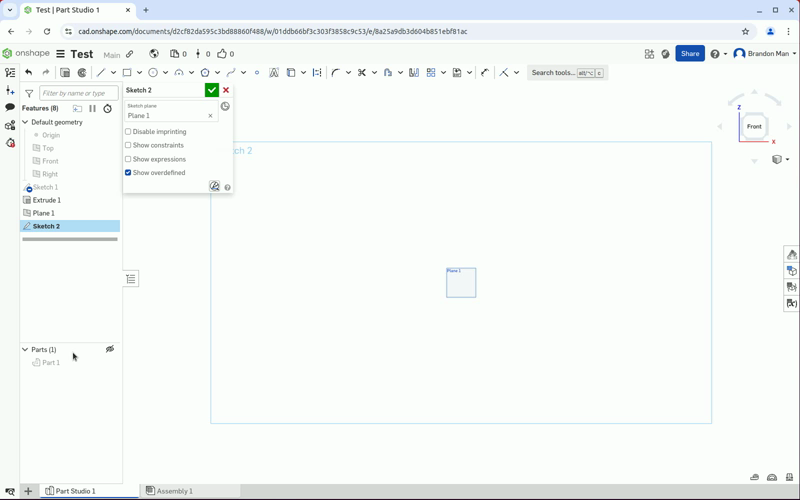
mouse_move(460, 282)
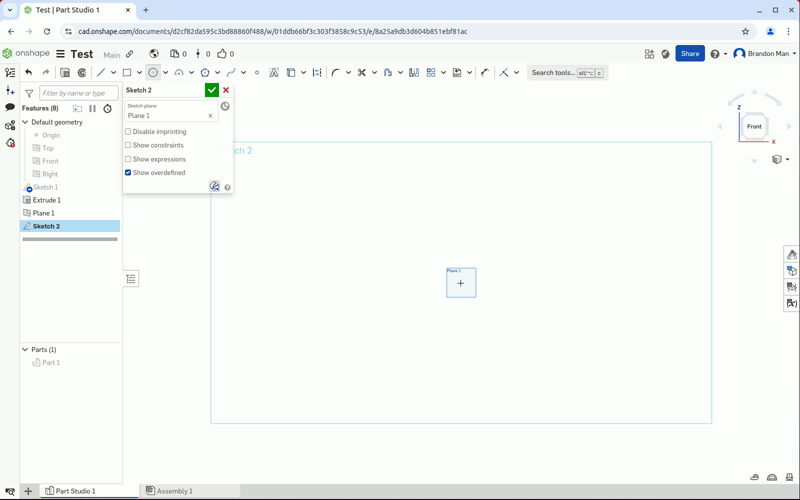
click(460, 282)
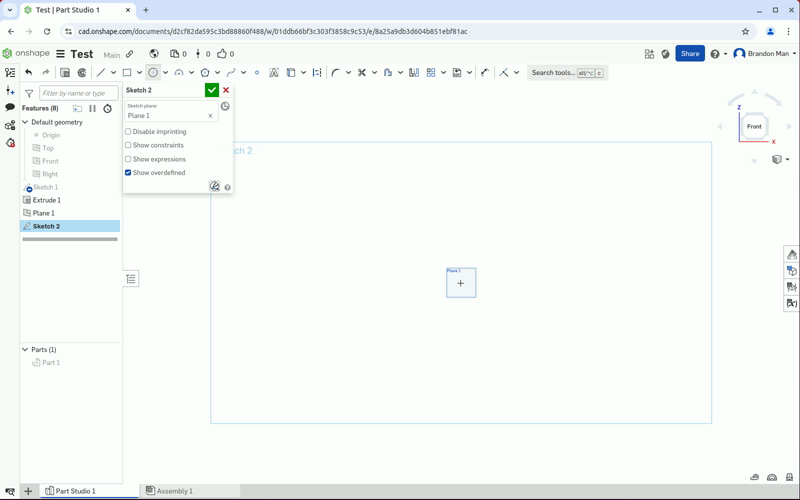
key_up(shift)
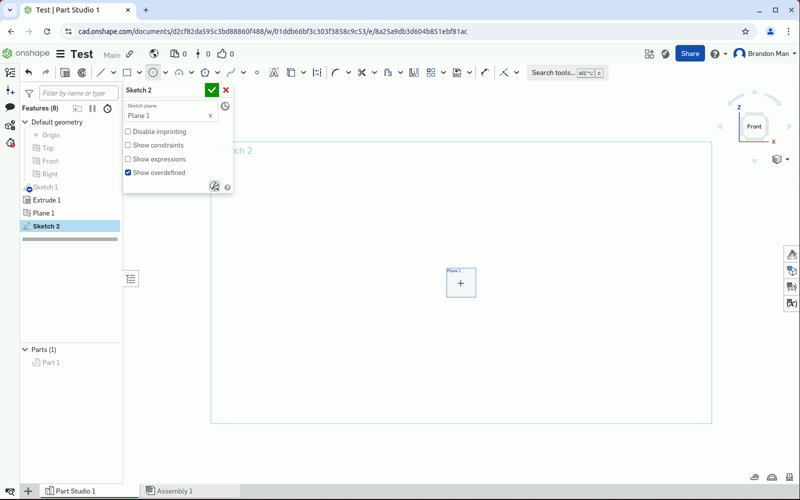
mouse_move(492, 282)
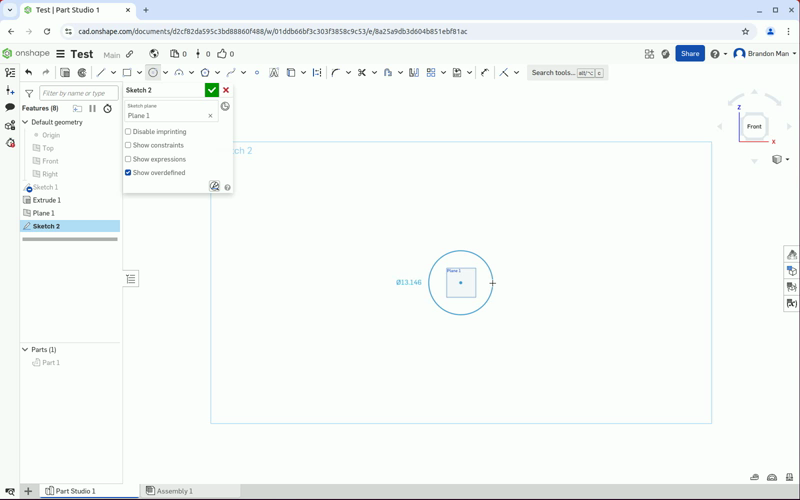
click(492, 282)
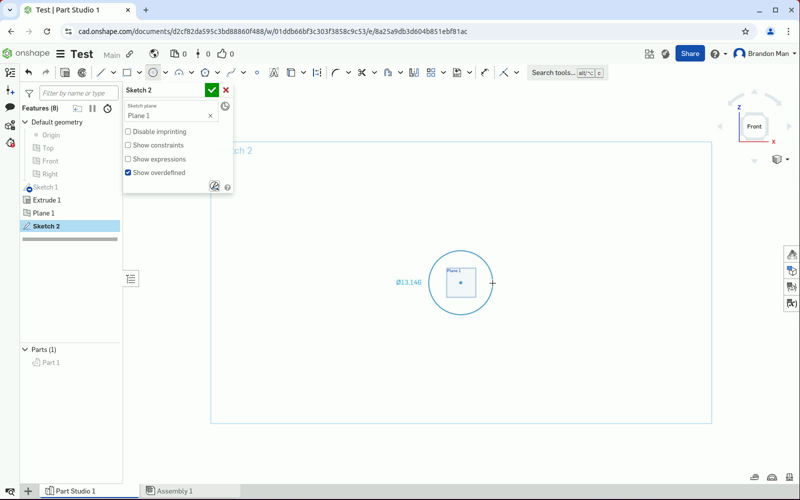
key(esc)
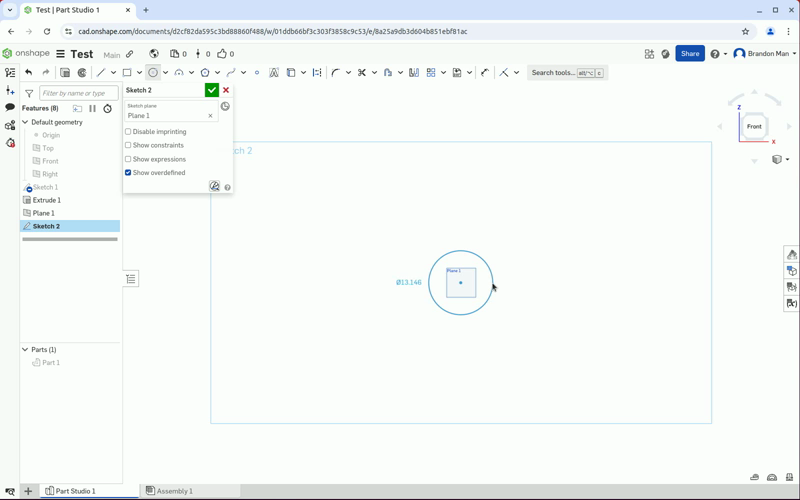
key(c)
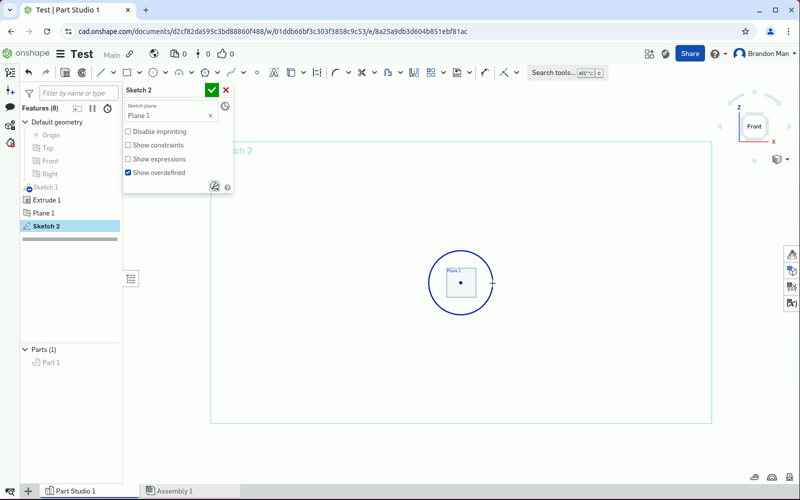
key_down(shift)
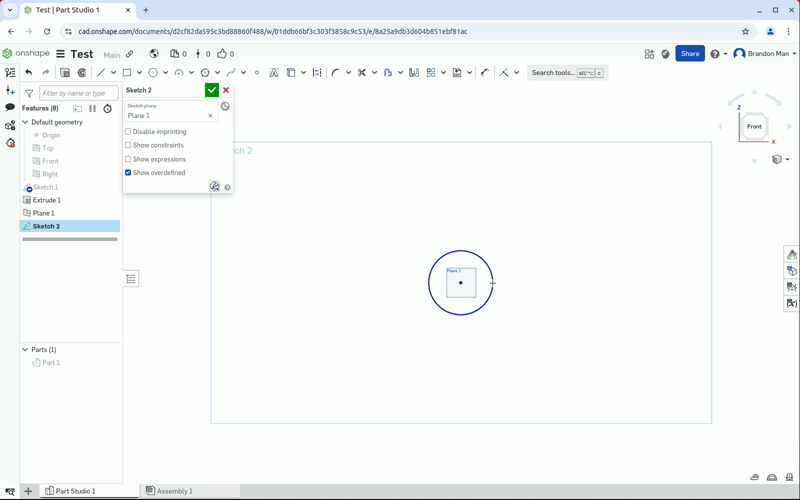
mouse_move(460, 282)
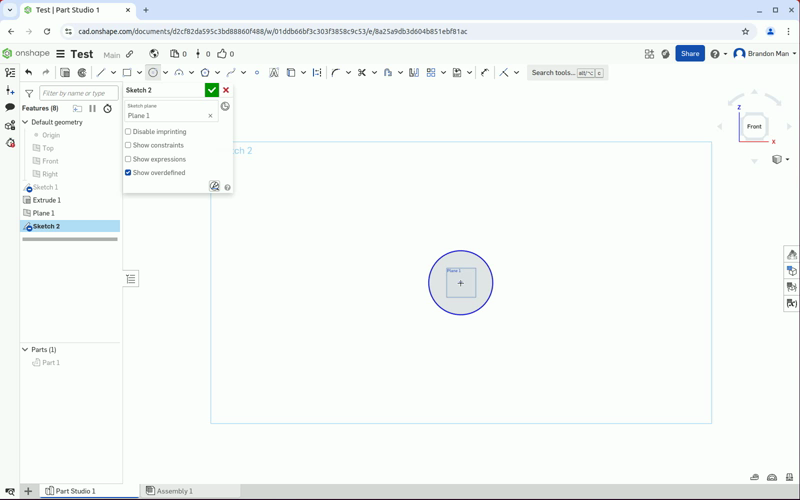
click(460, 282)
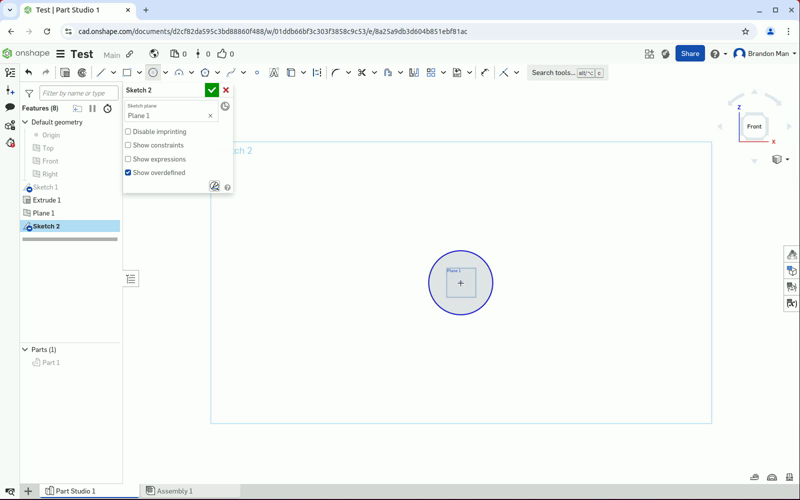
key_up(shift)
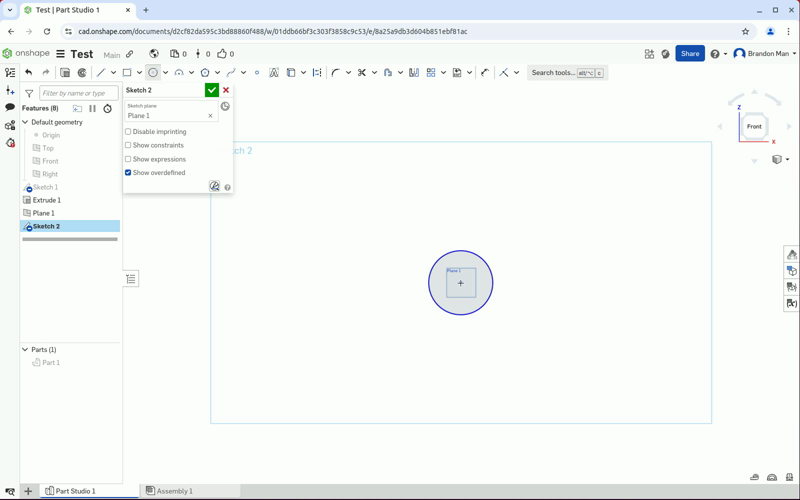
mouse_move(478, 282)
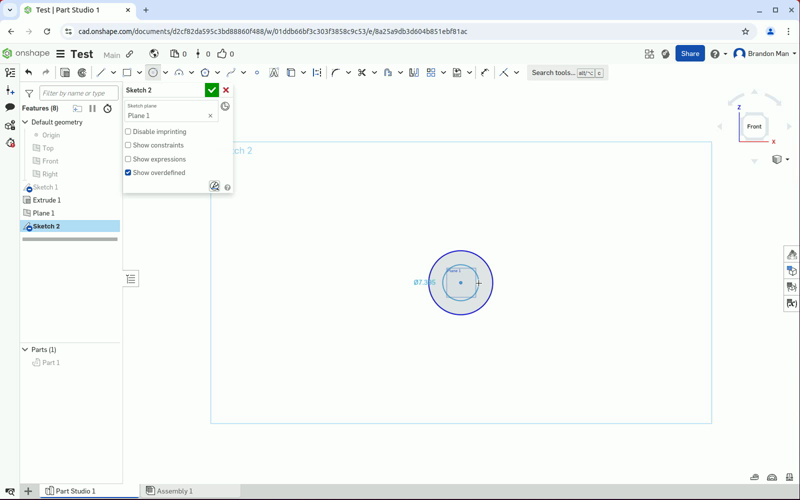
click(478, 282)
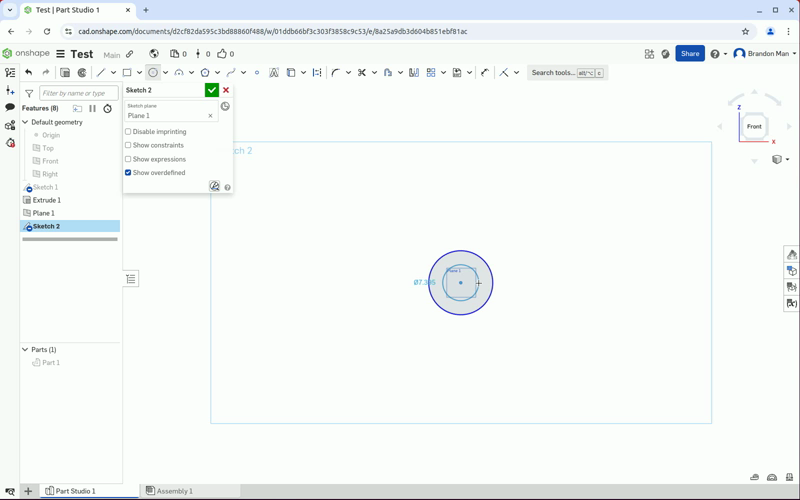
key(esc)
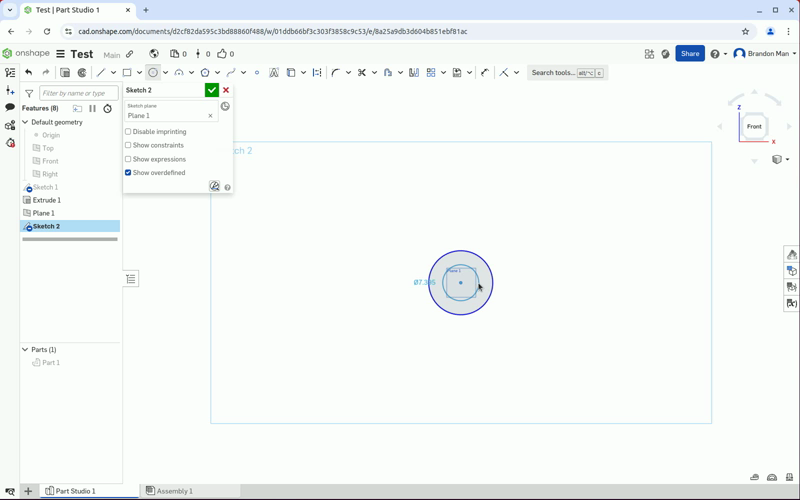
mouse_move(467, 255)
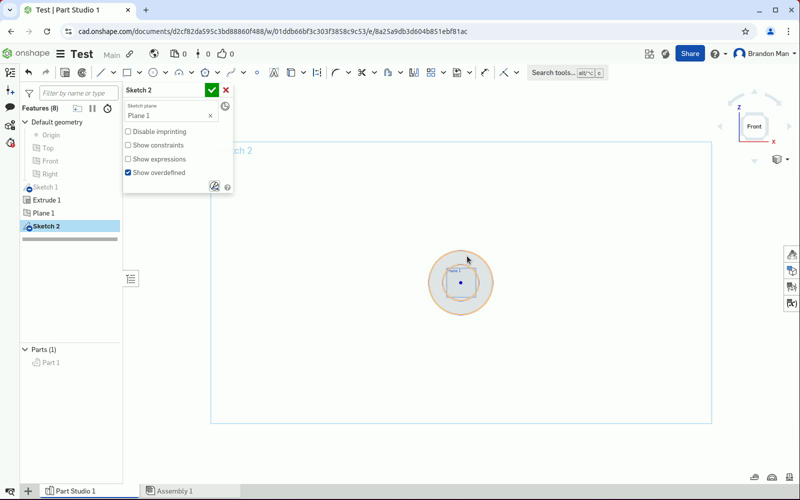
click(467, 255)
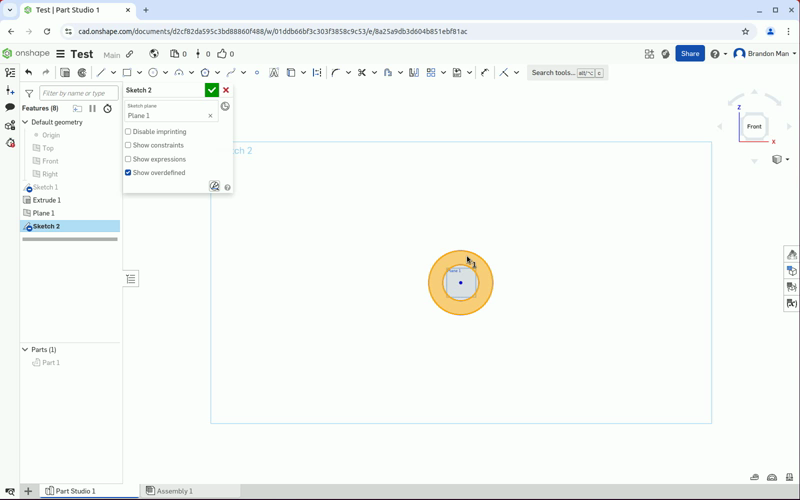
mouse_move(73, 352)
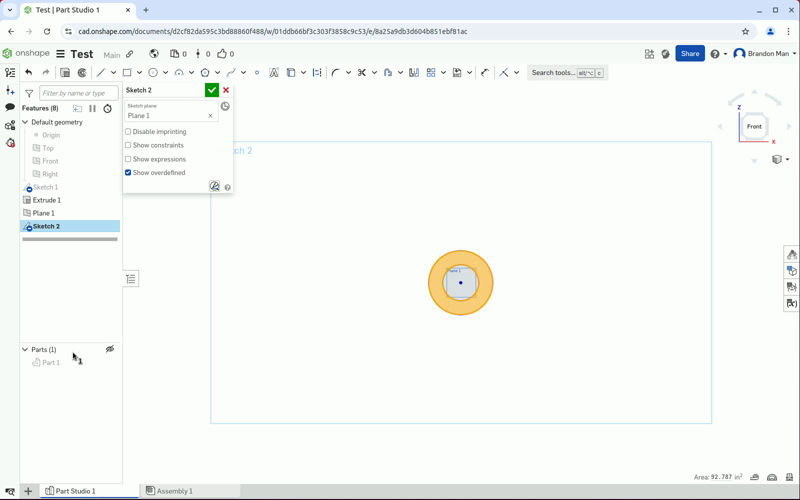
key(shift+y)
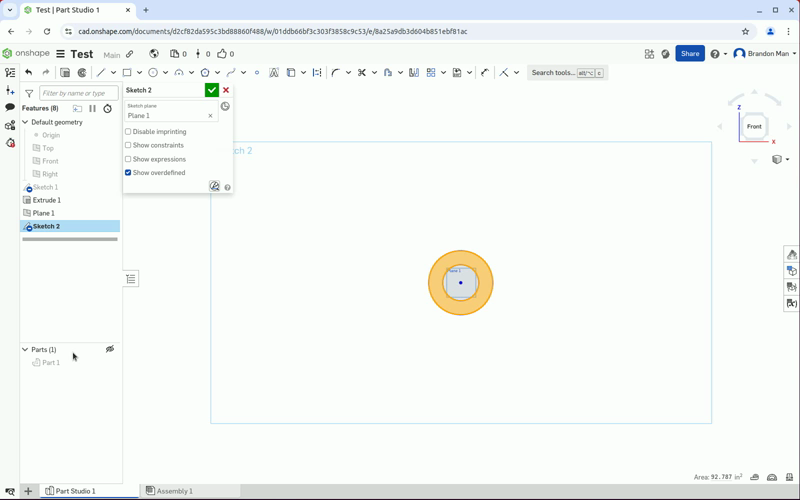
key(shift+e)
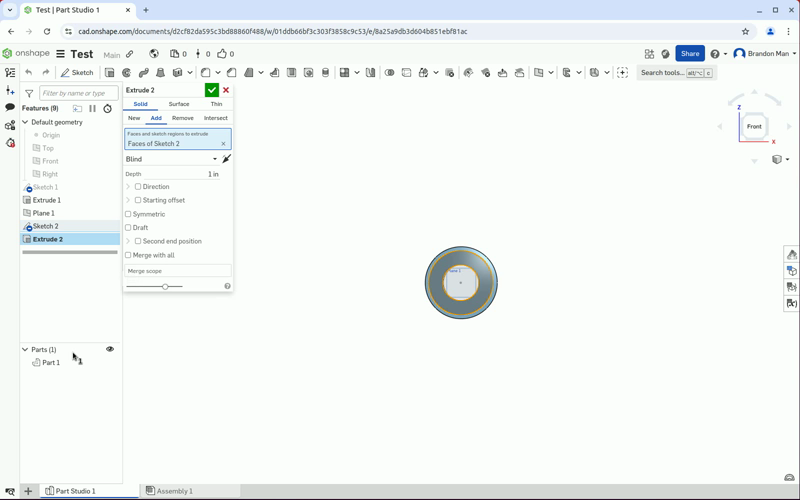
mouse_move(143, 106)
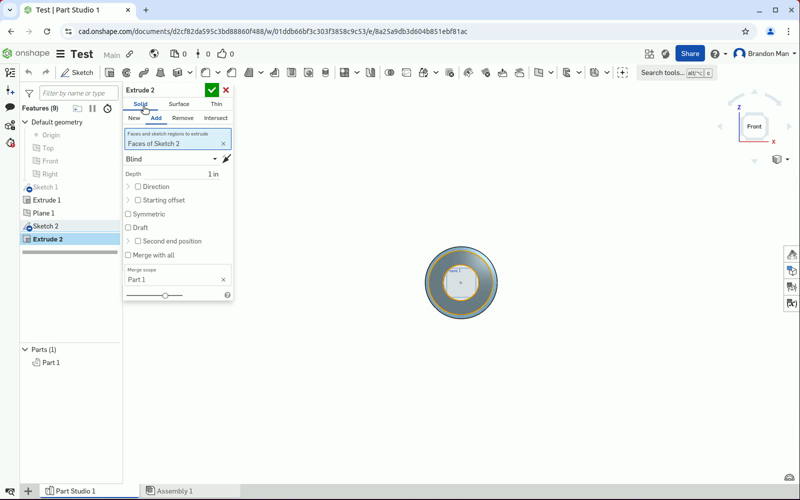
click(143, 106)
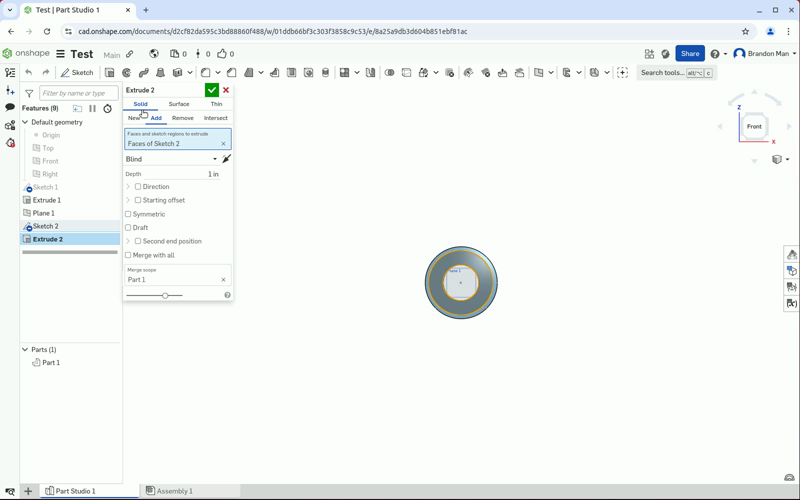
mouse_move(137, 120)
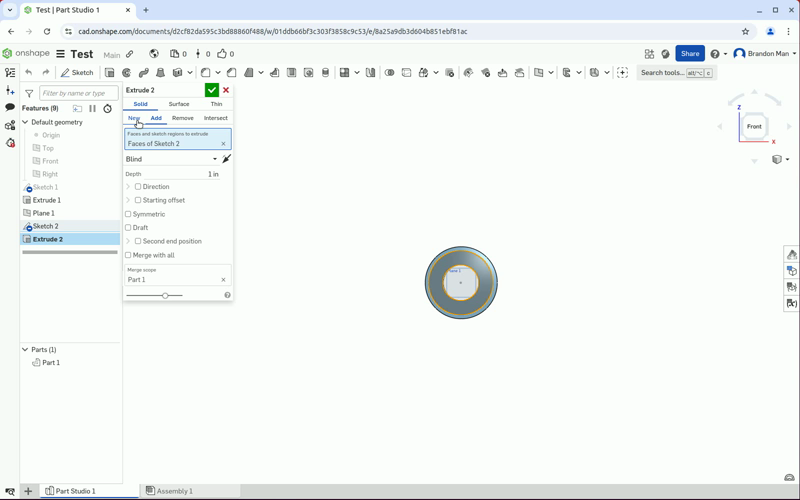
click(137, 120)
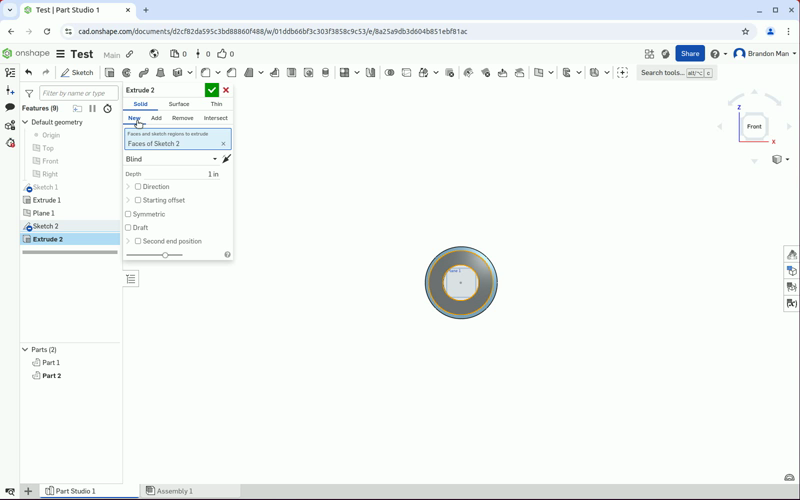
key(tab, 4)
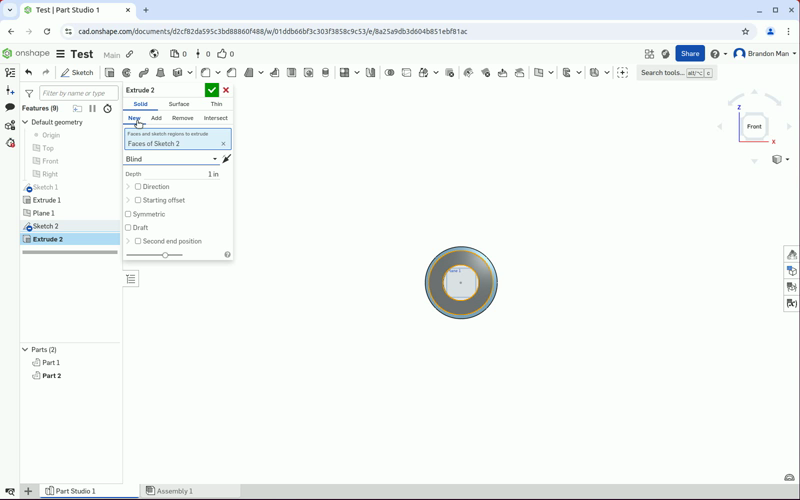
text(1.204)
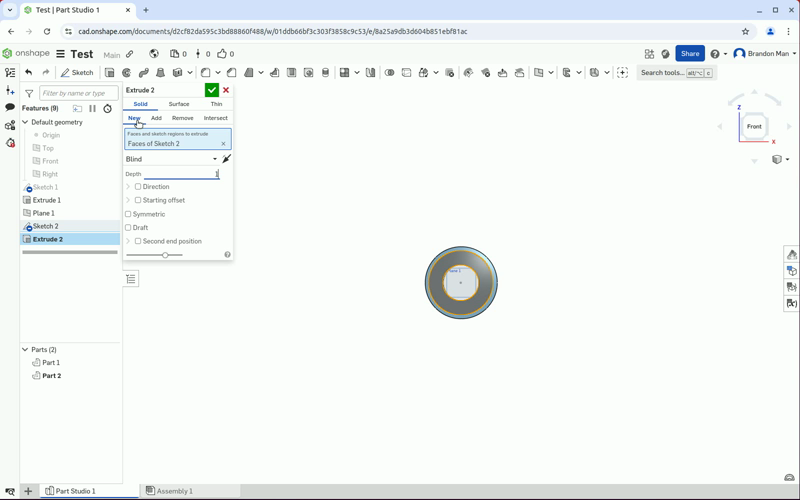
key(enter)
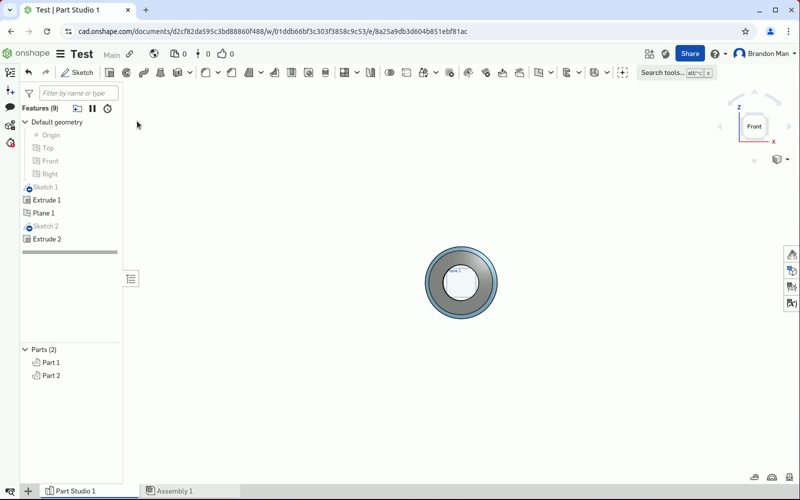
key(shift+h)
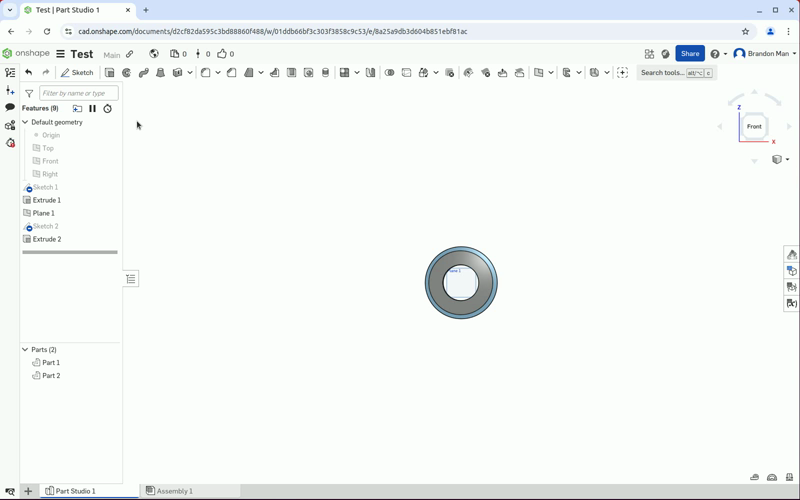
key(shift+h)
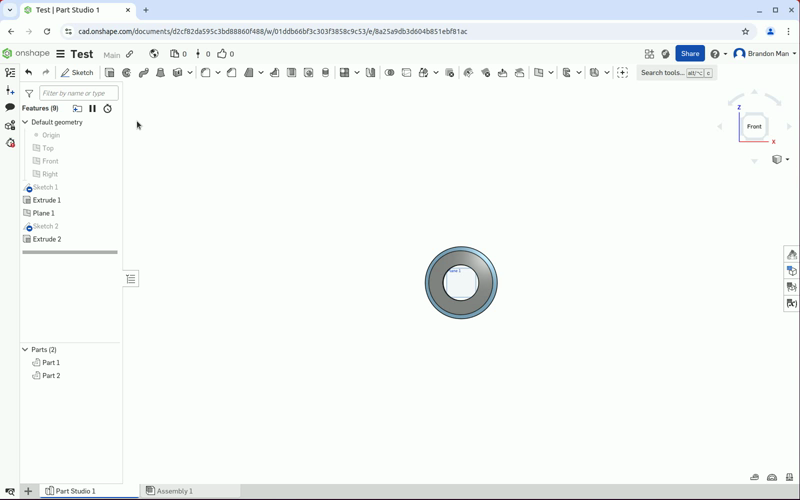
key(shift+7)
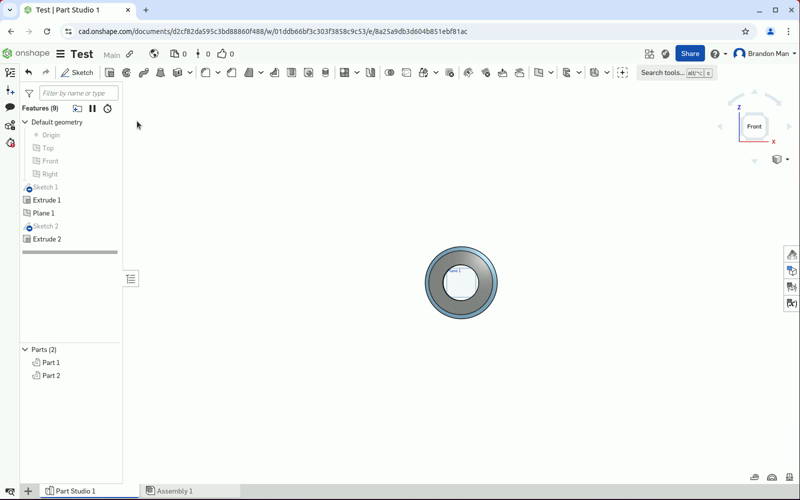
key(left, 2)
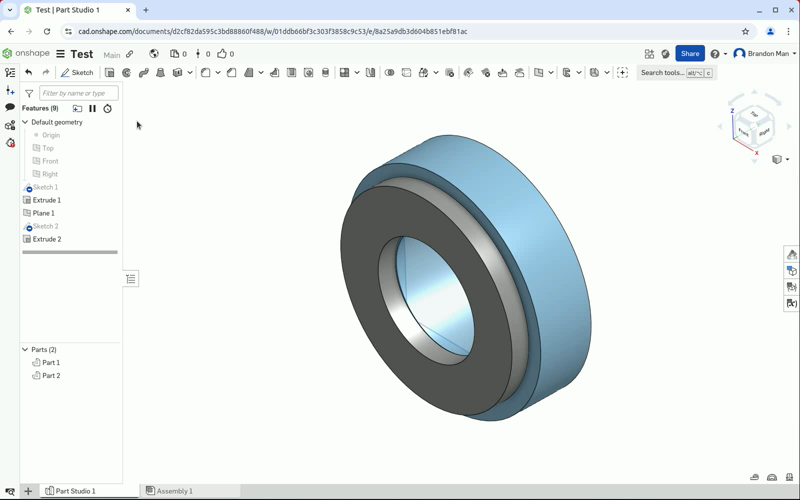
key(down, 2)
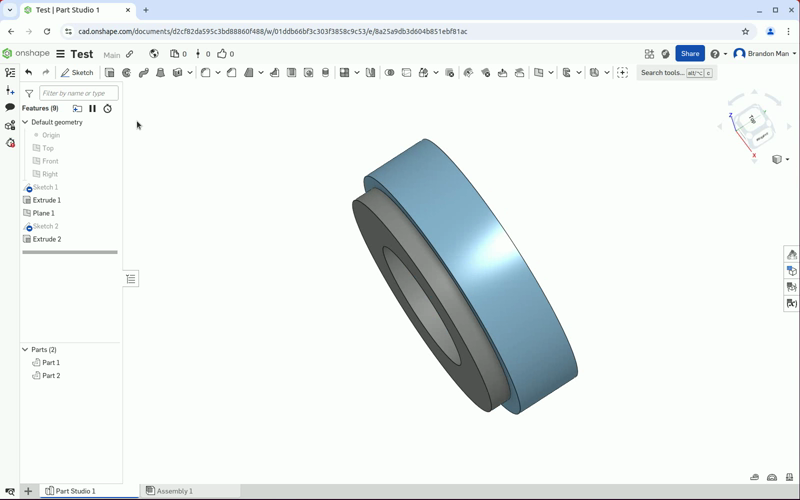
key(up, 2)
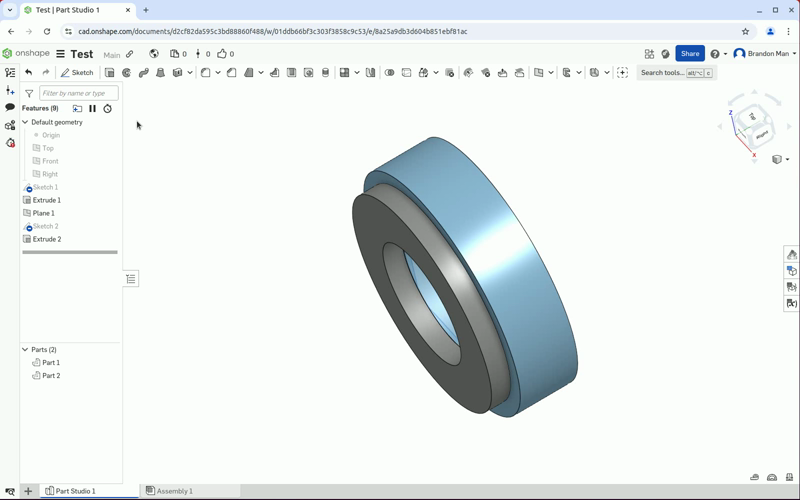
key(right, 2)
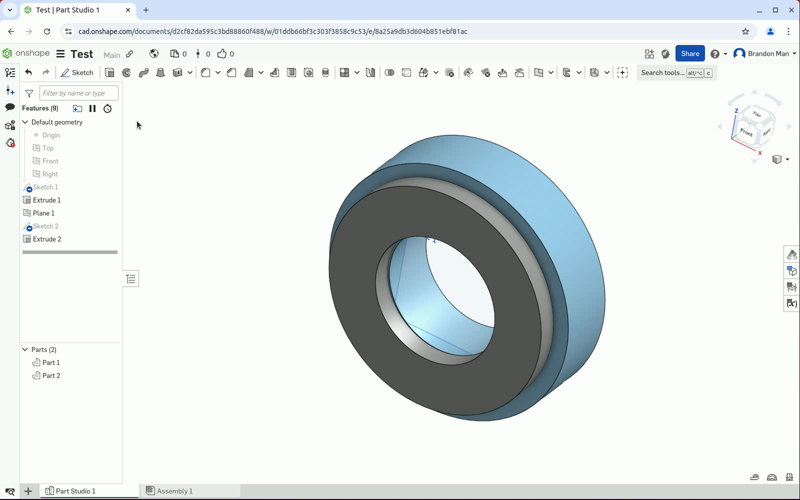
mouse_move(73, 189)
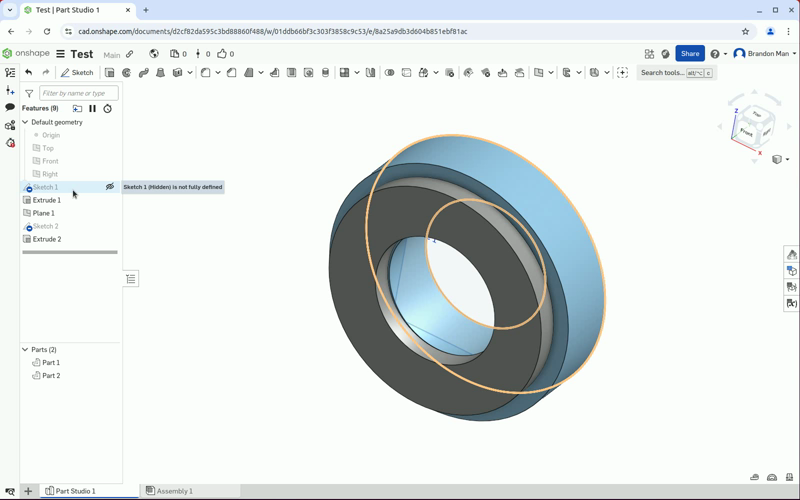
click(73, 189)